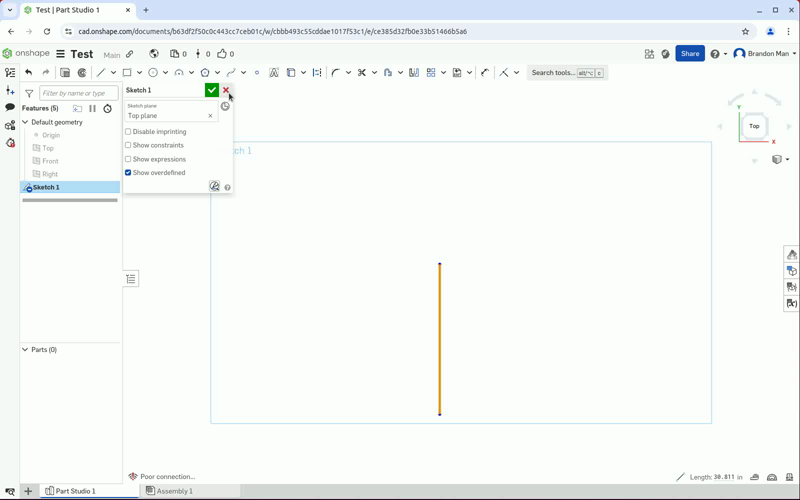
key(shift+h)
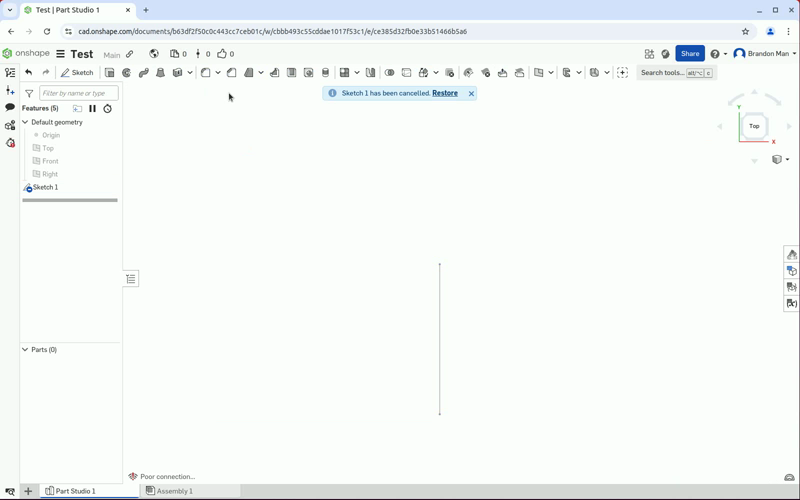
key(shift+s)
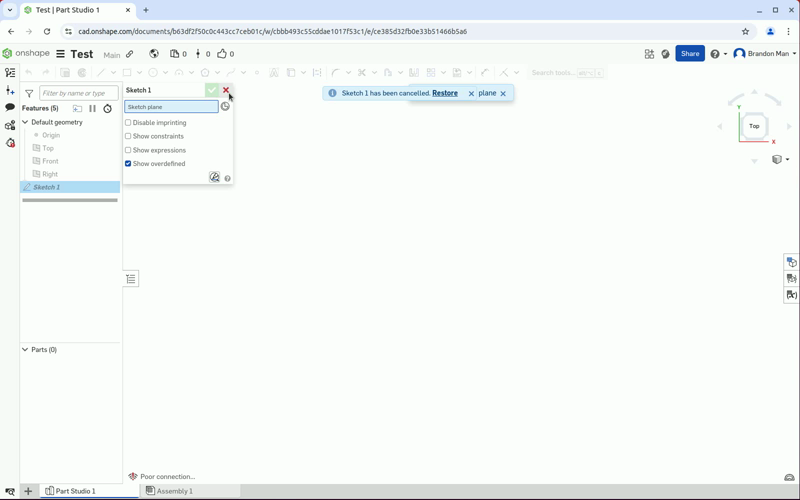
mouse_move(73, 150)
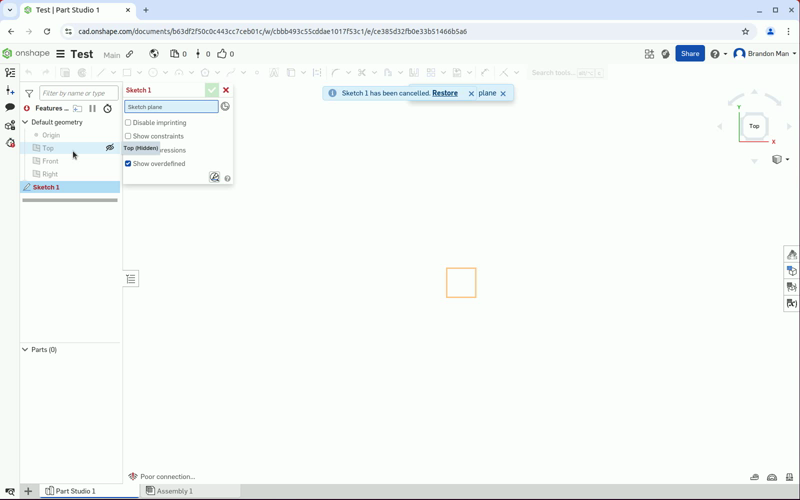
click(73, 150)
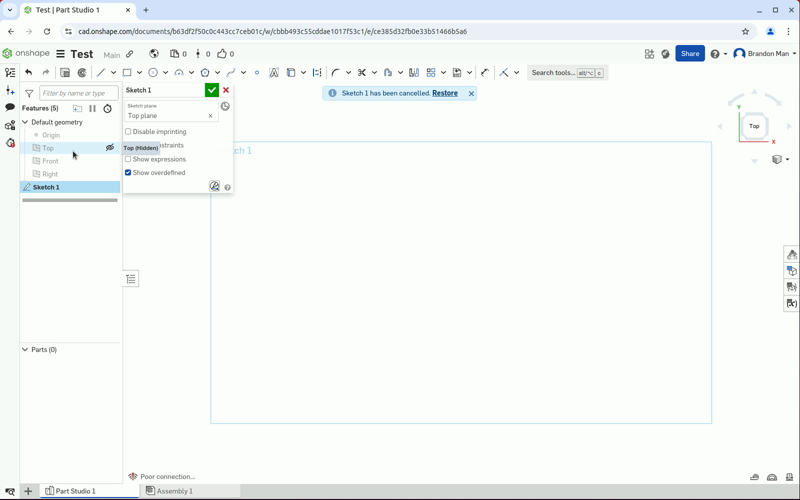
mouse_move(73, 352)
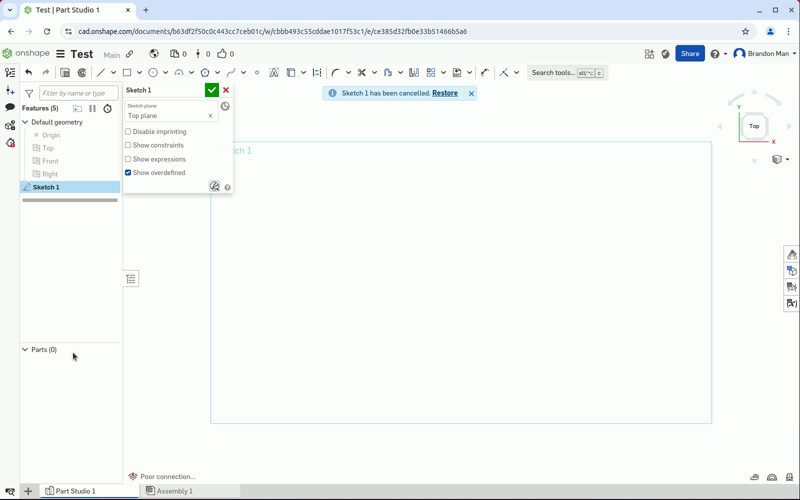
key(y)
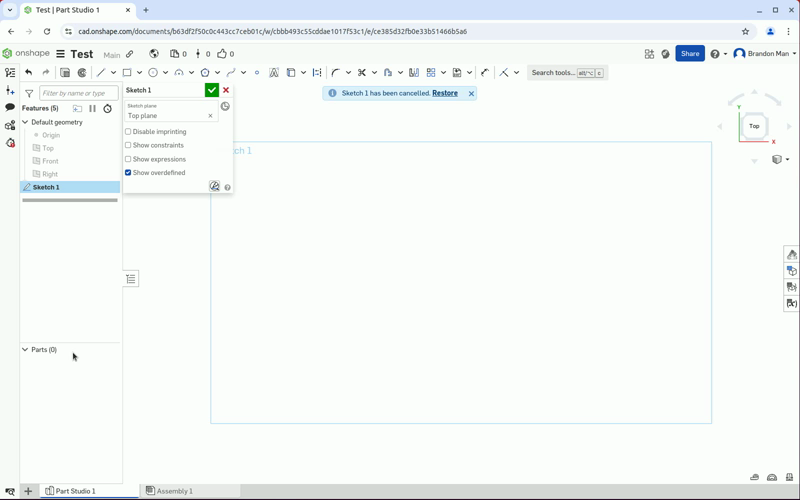
key(l)
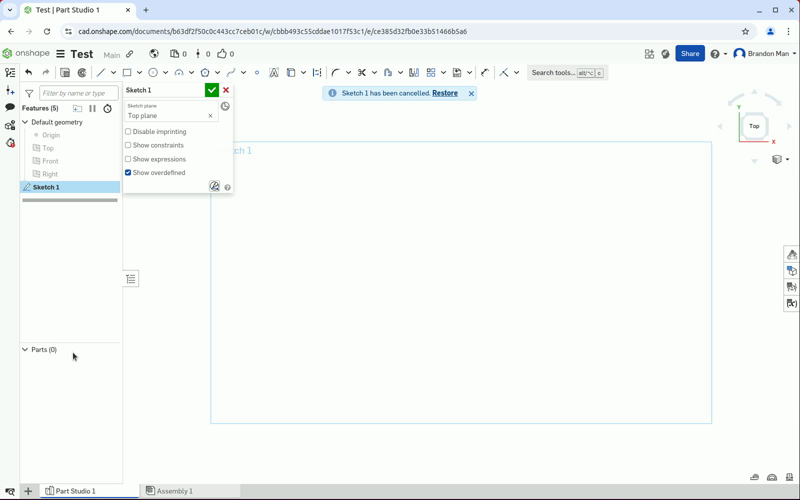
key_down(shift)
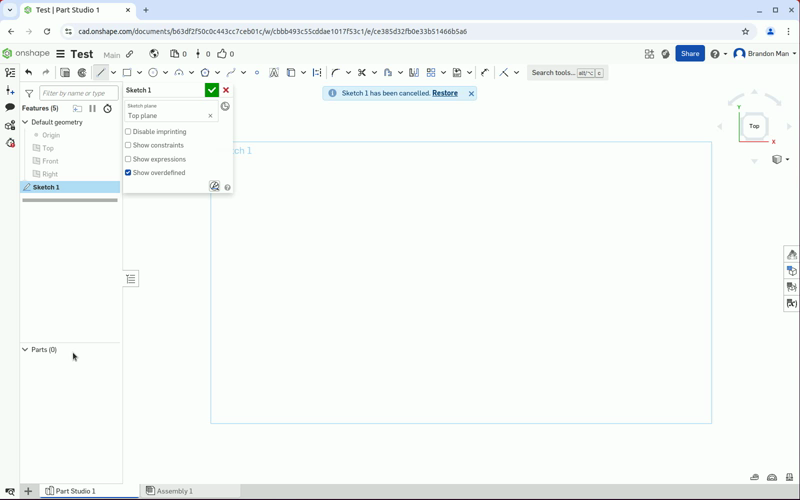
mouse_move(439, 301)
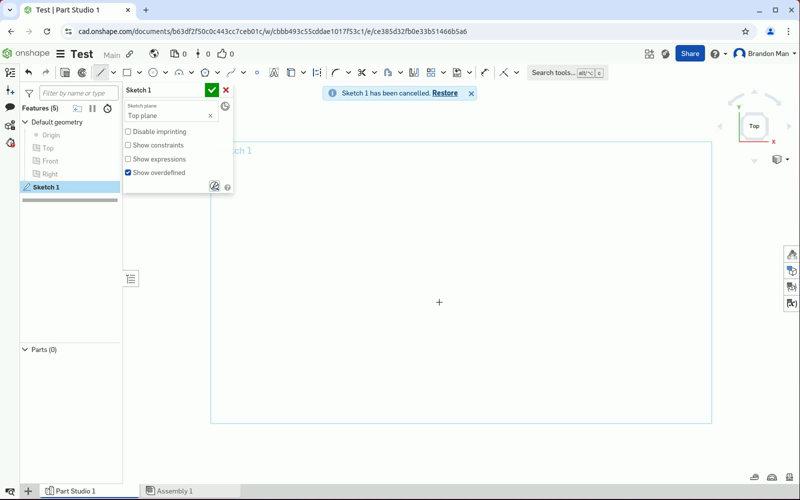
click(439, 301)
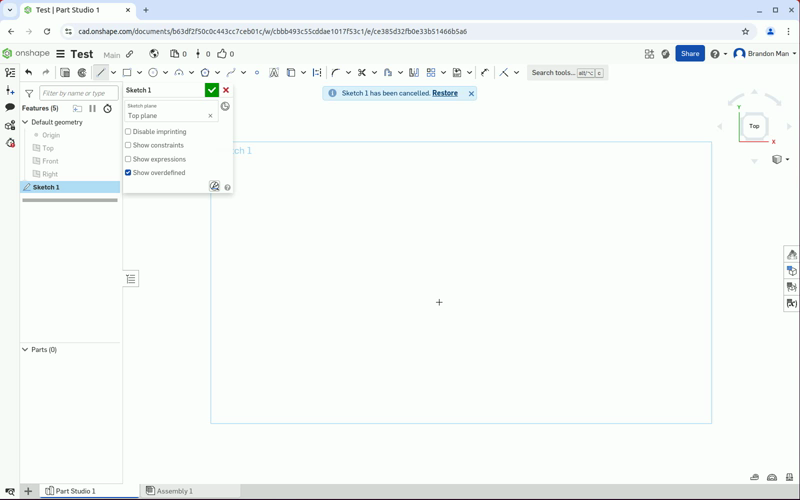
key_up(shift)
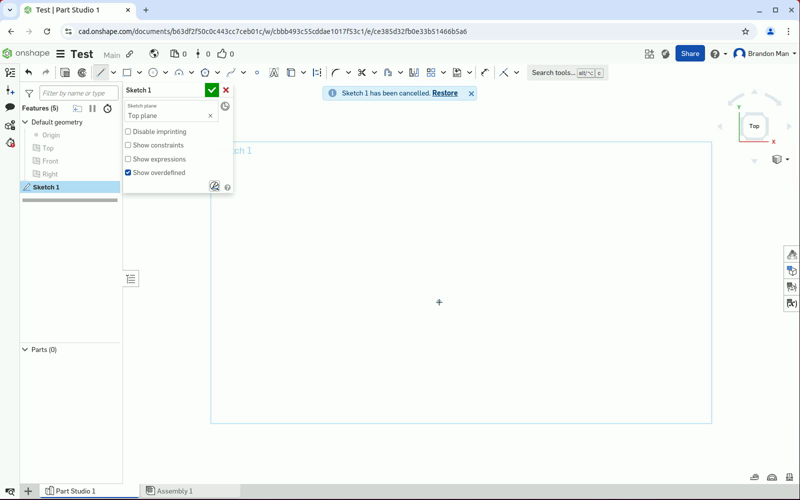
key_down(shift)
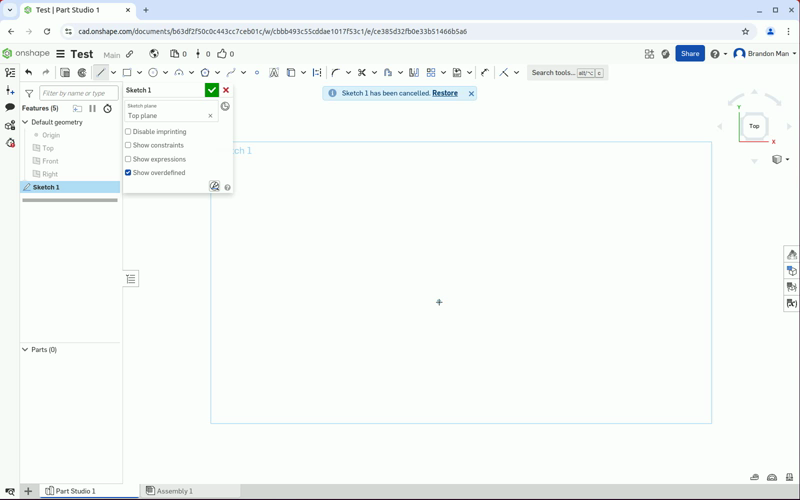
mouse_move(469, 301)
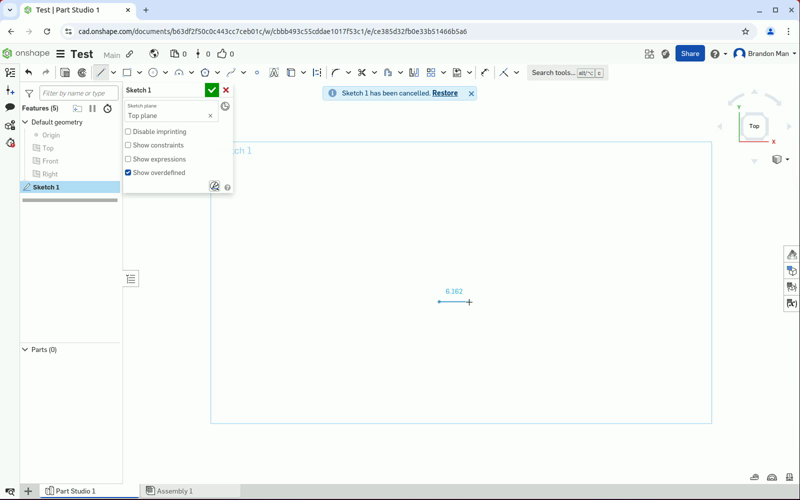
mouse_move(483, 301)
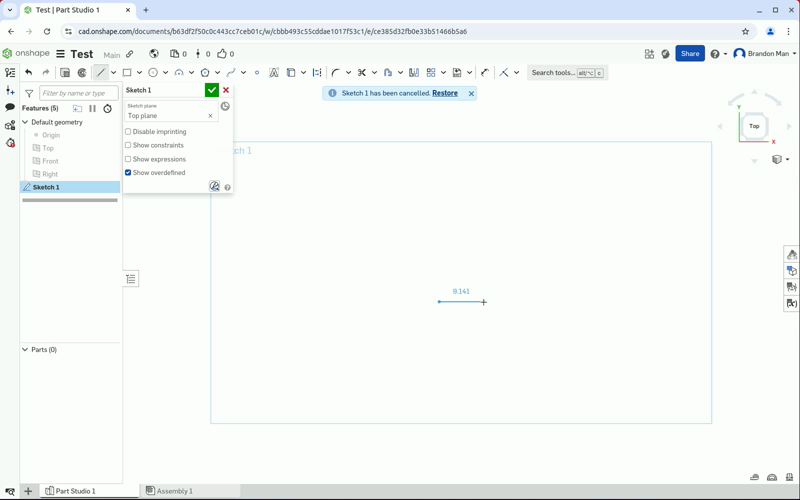
click(483, 301)
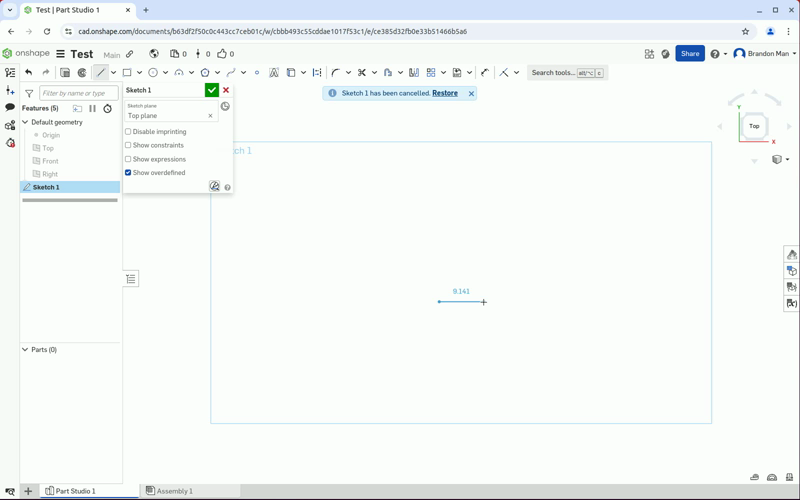
key_up(shift)
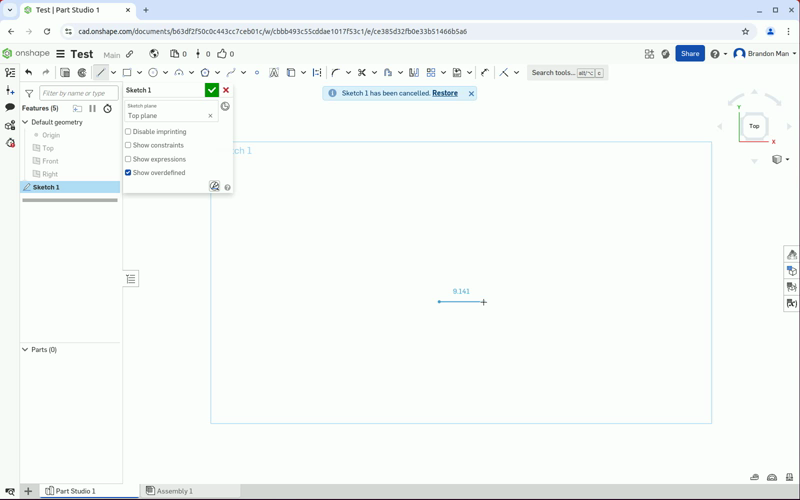
key_down(shift)
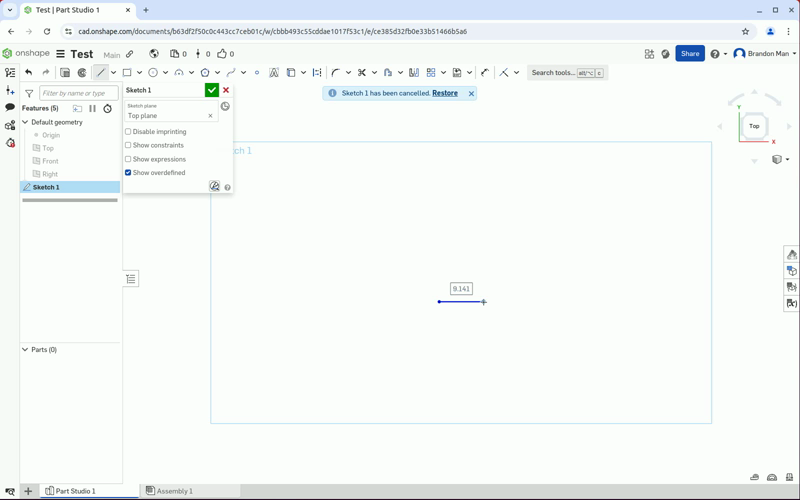
mouse_move(513, 301)
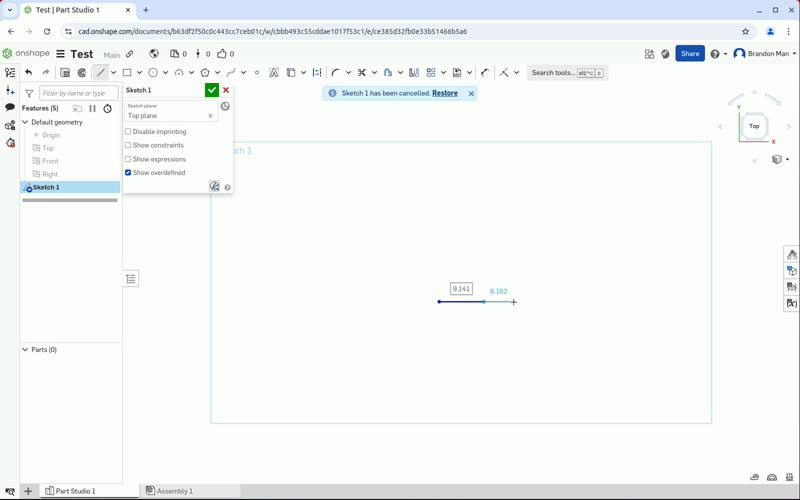
mouse_move(483, 262)
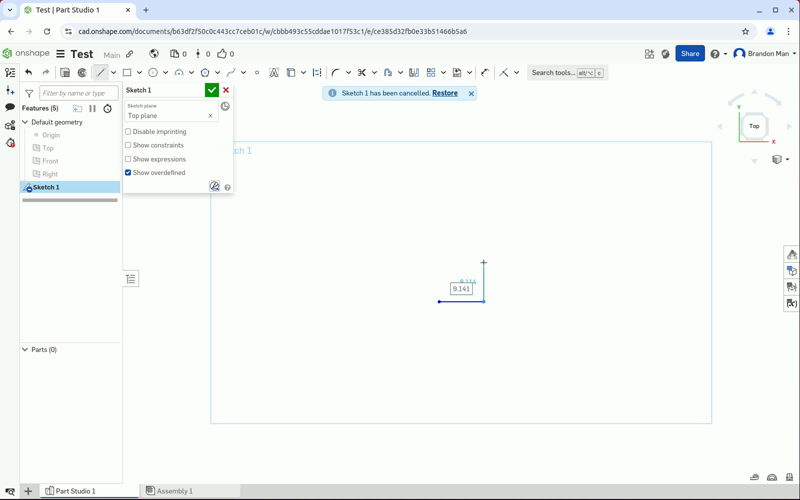
click(483, 262)
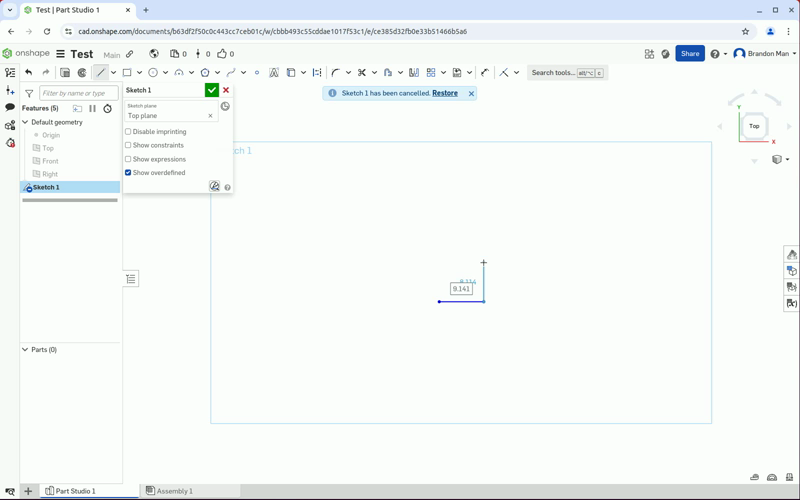
key_up(shift)
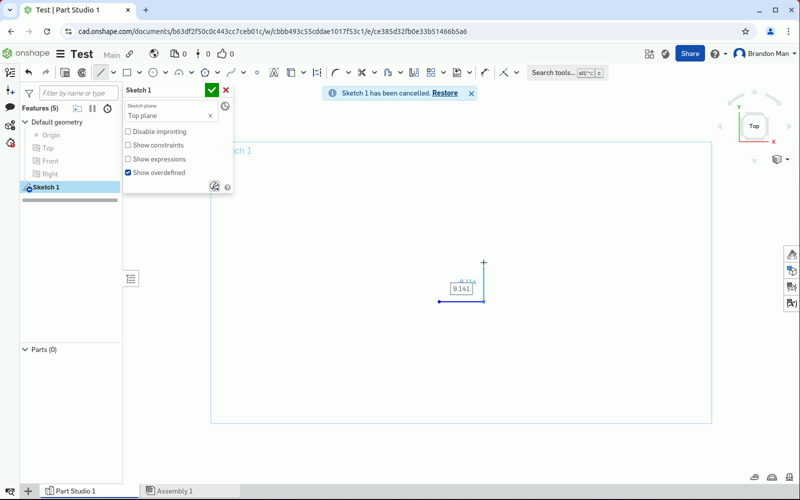
key_down(shift)
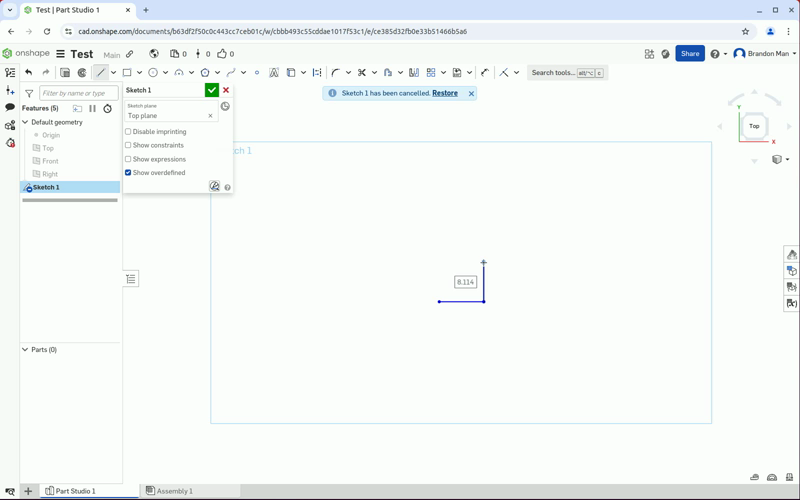
mouse_move(513, 262)
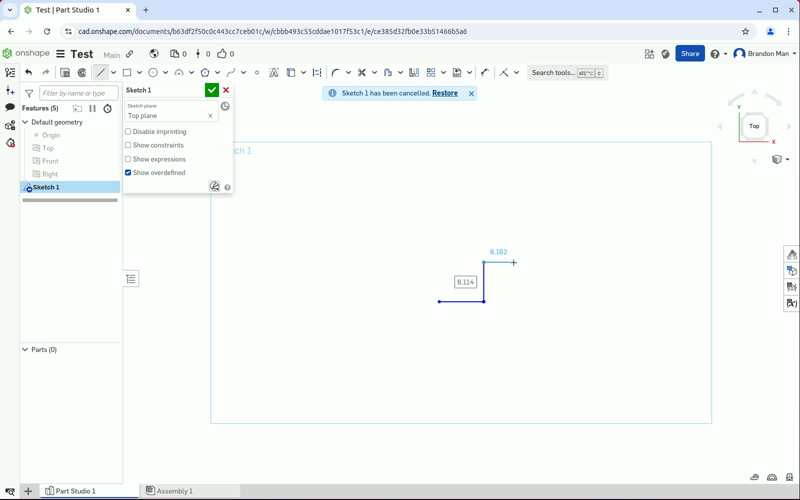
mouse_move(439, 262)
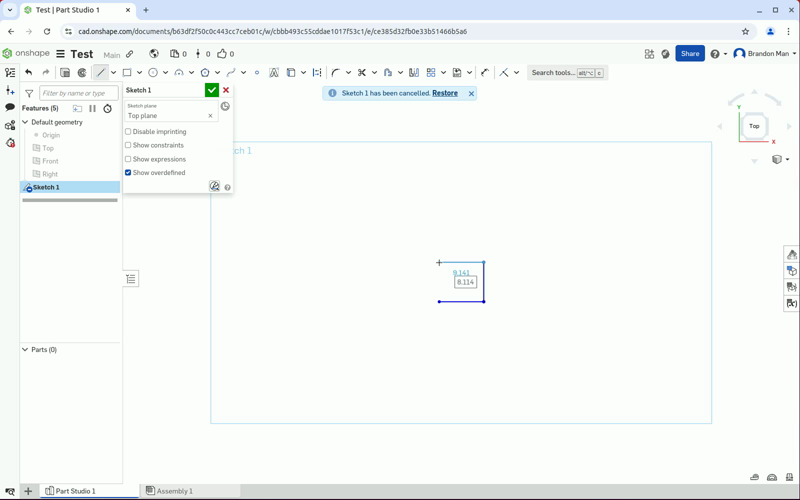
click(439, 262)
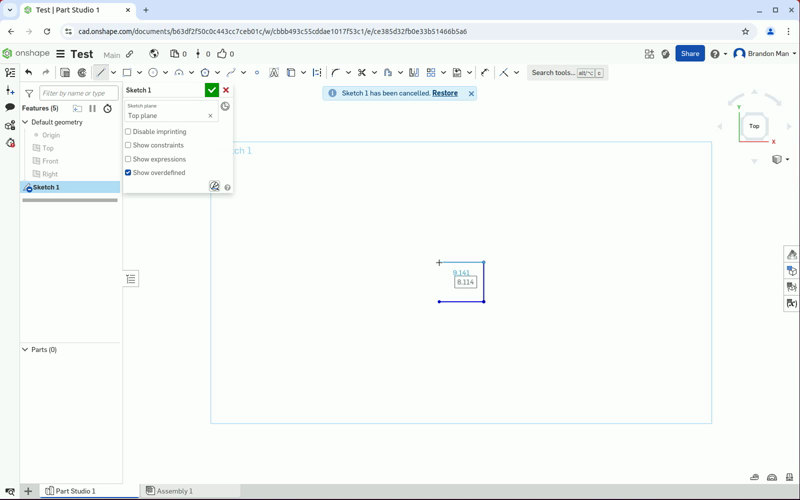
key_up(shift)
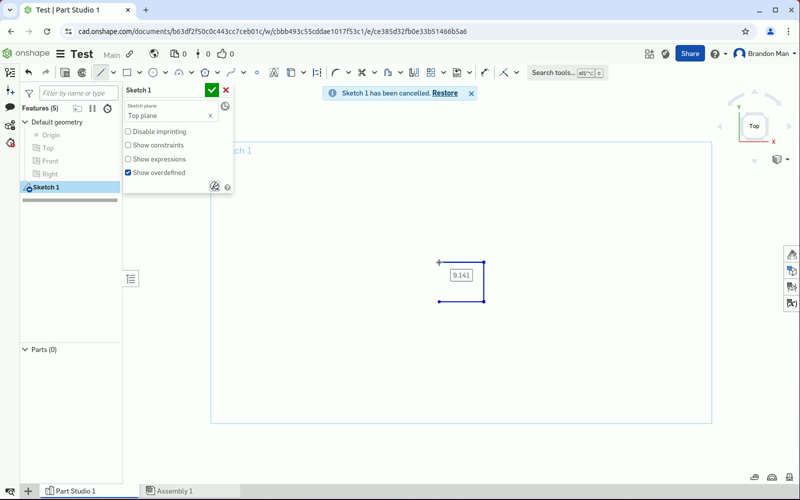
mouse_move(469, 262)
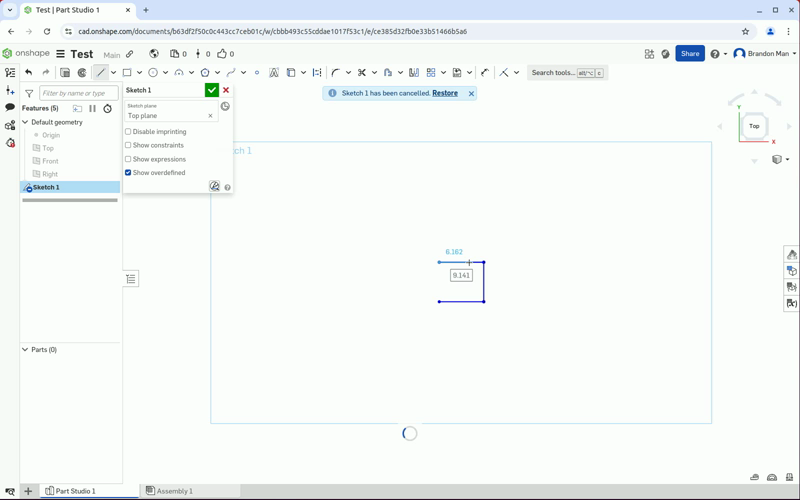
key_down(shift)
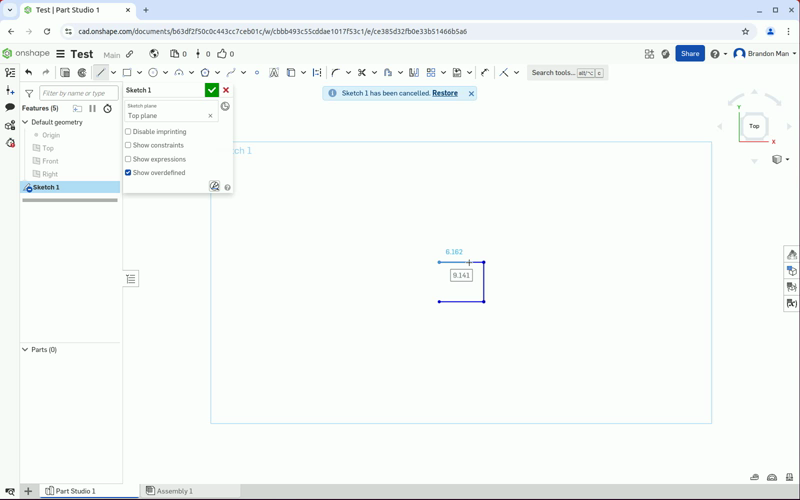
mouse_move(439, 301)
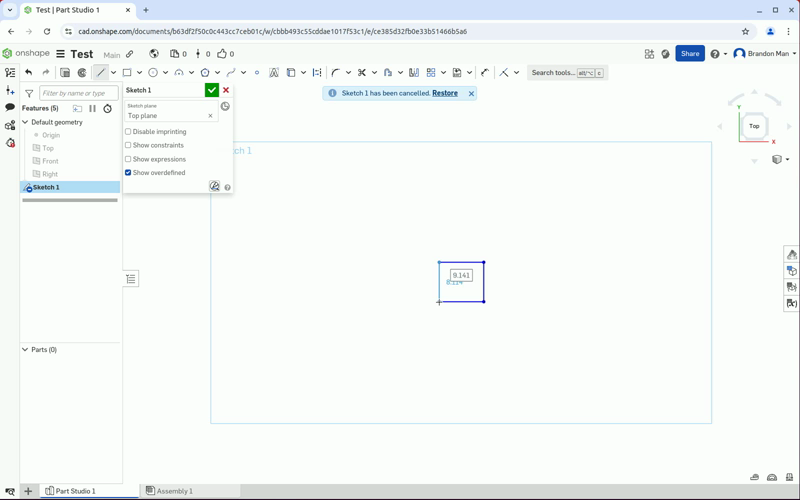
key_up(shift)
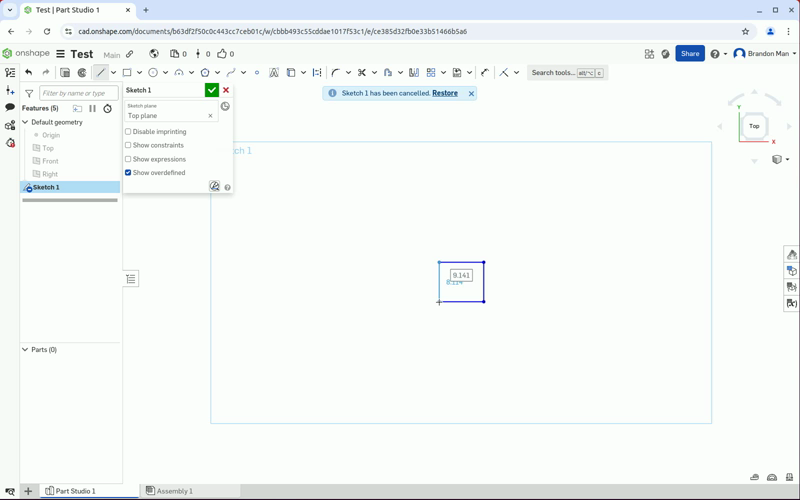
click(439, 301)
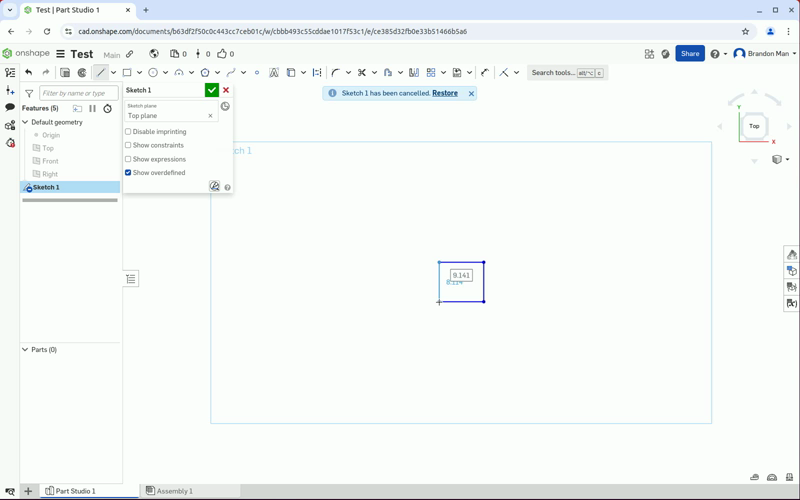
key(esc)
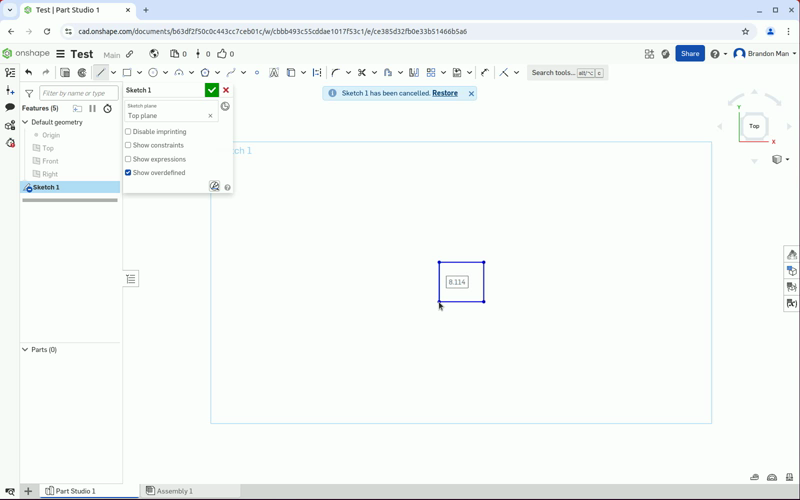
key(c)
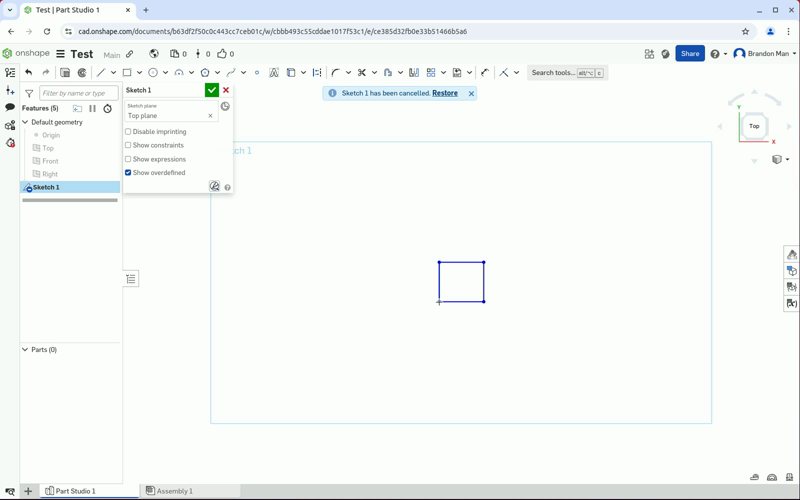
key_down(shift)
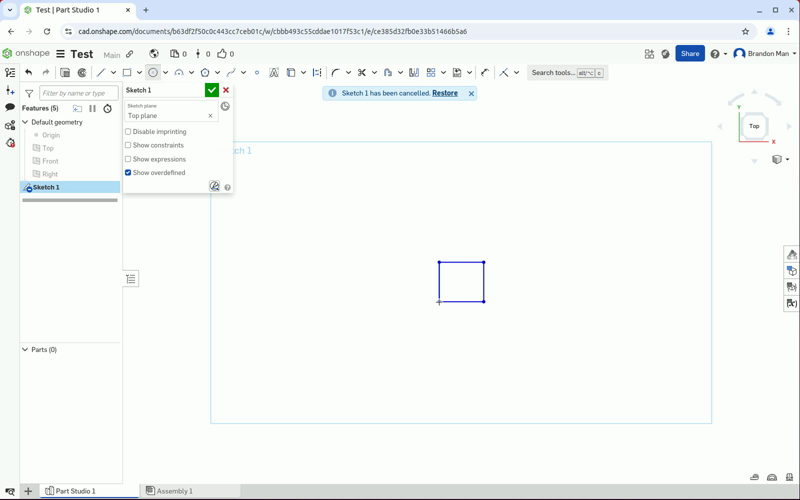
mouse_move(461, 282)
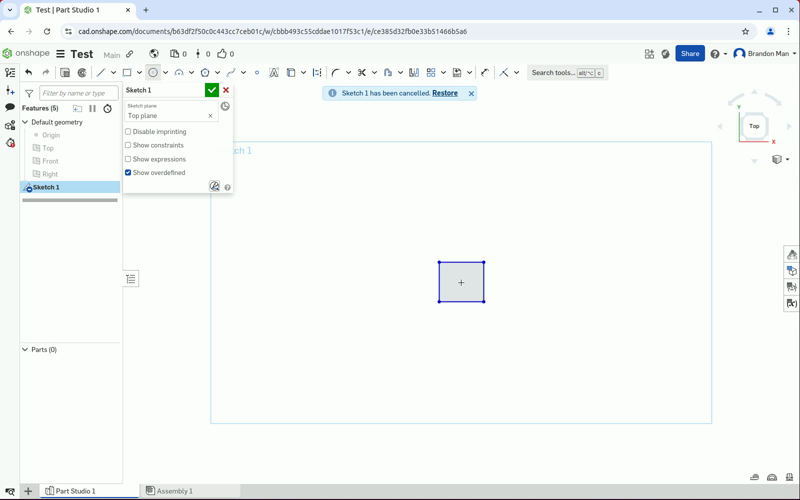
click(461, 282)
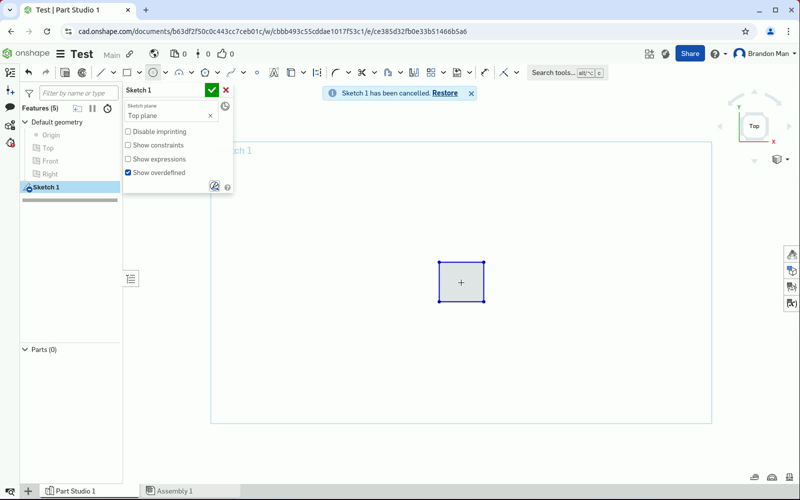
key_up(shift)
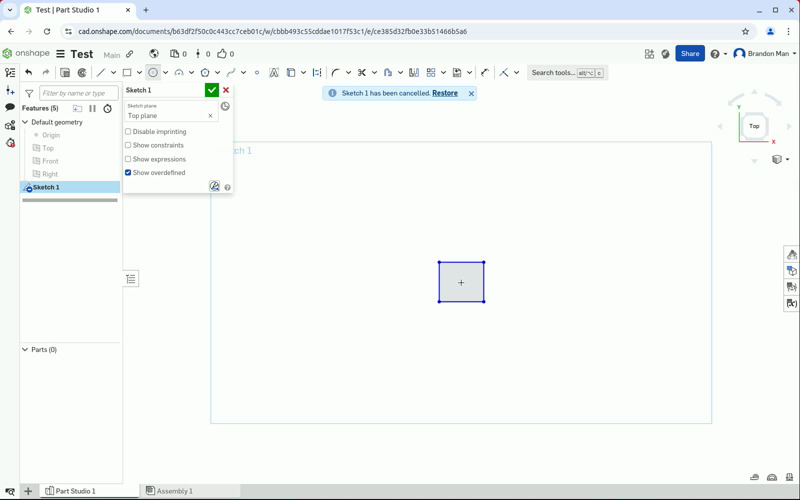
mouse_move(470, 282)
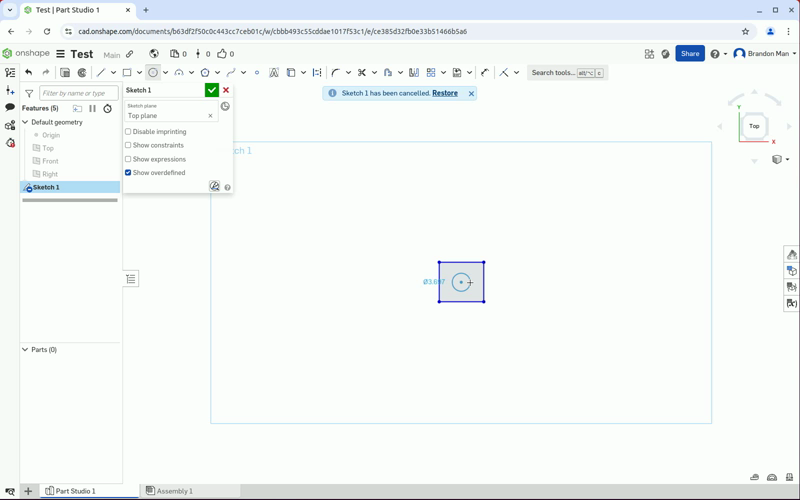
click(470, 282)
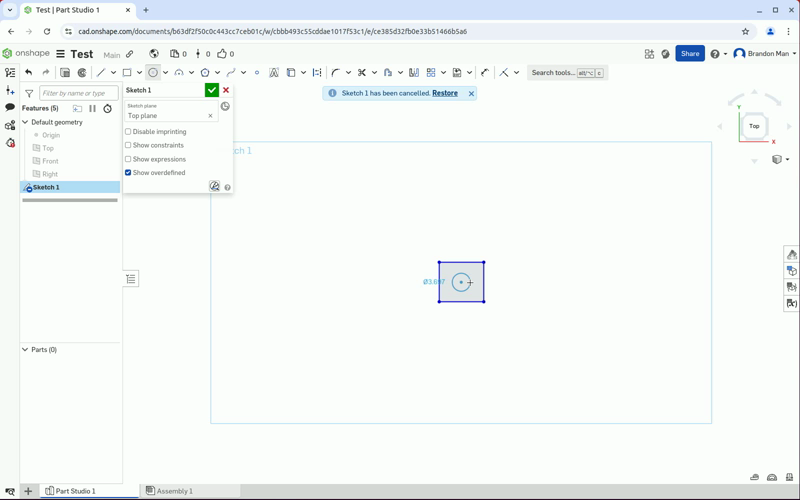
key(esc)
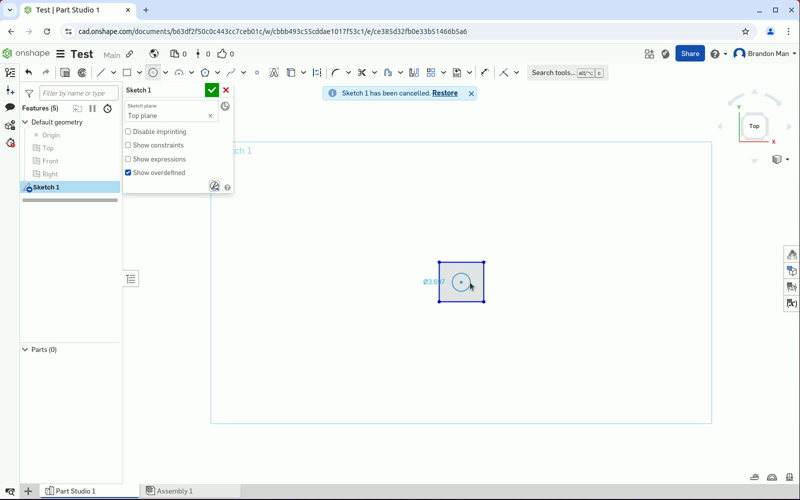
mouse_move(475, 281)
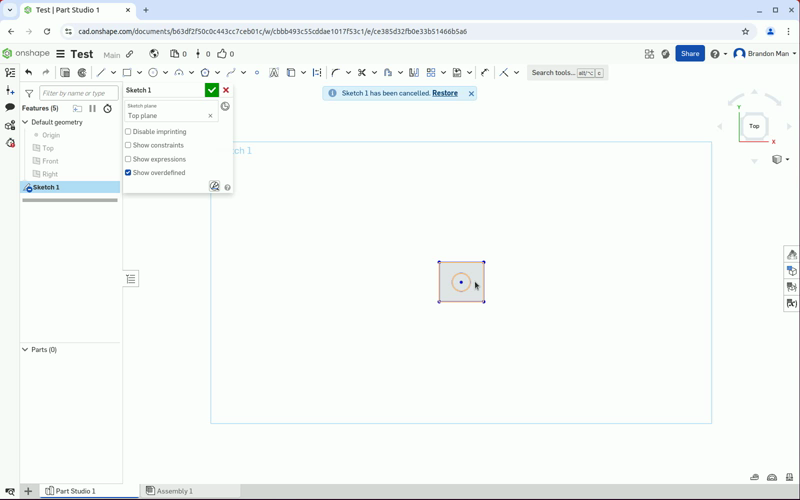
scroll(6)
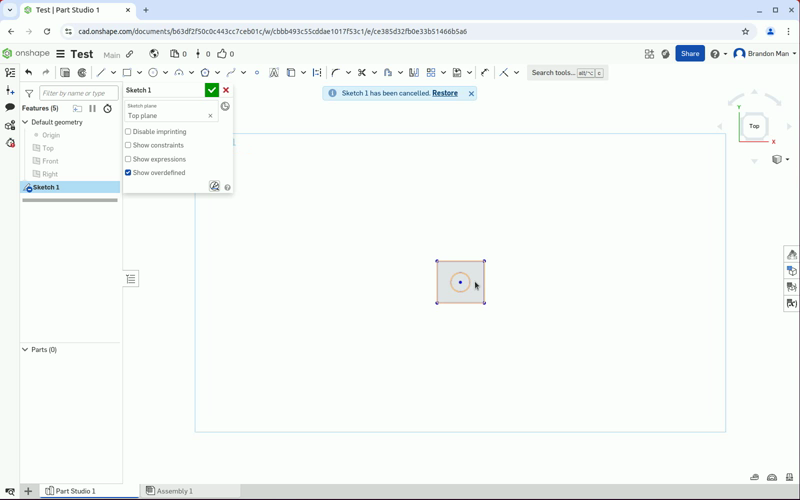
scroll(6)
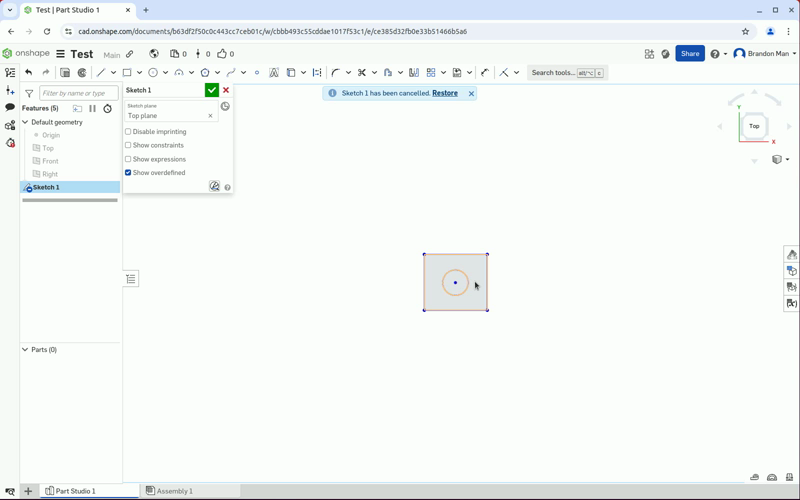
scroll(6)
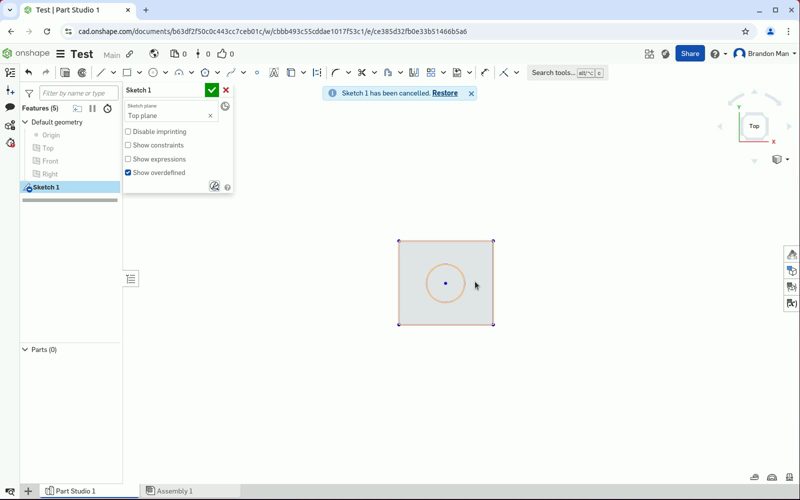
scroll(6)
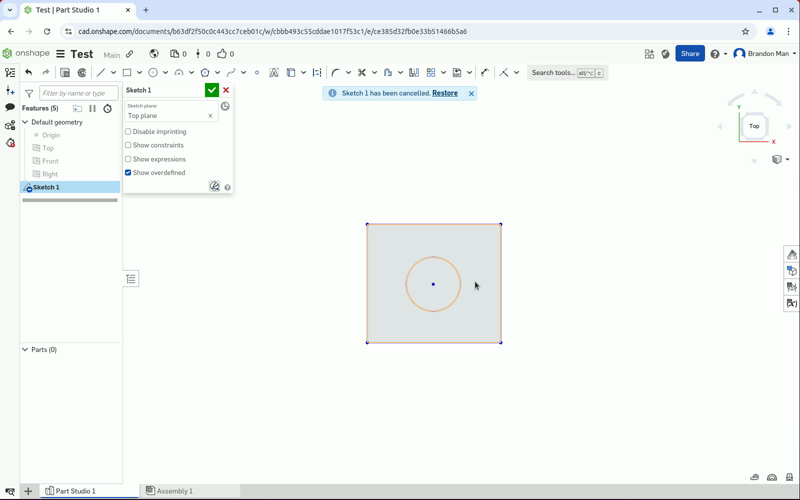
scroll(6)
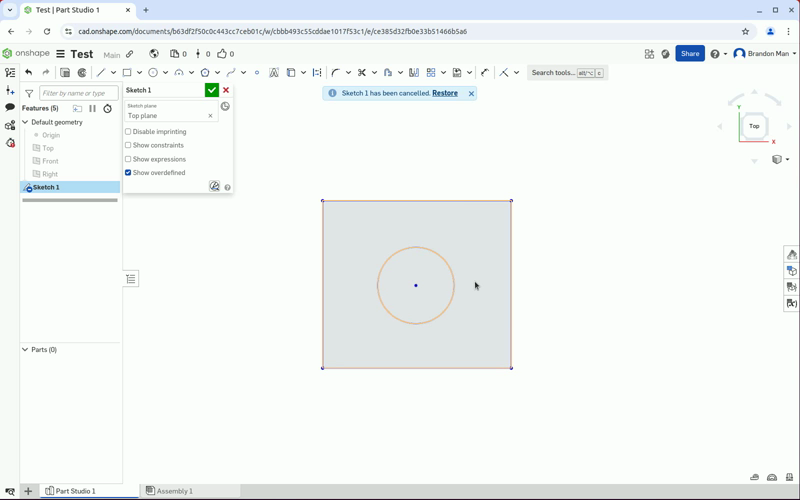
scroll(6)
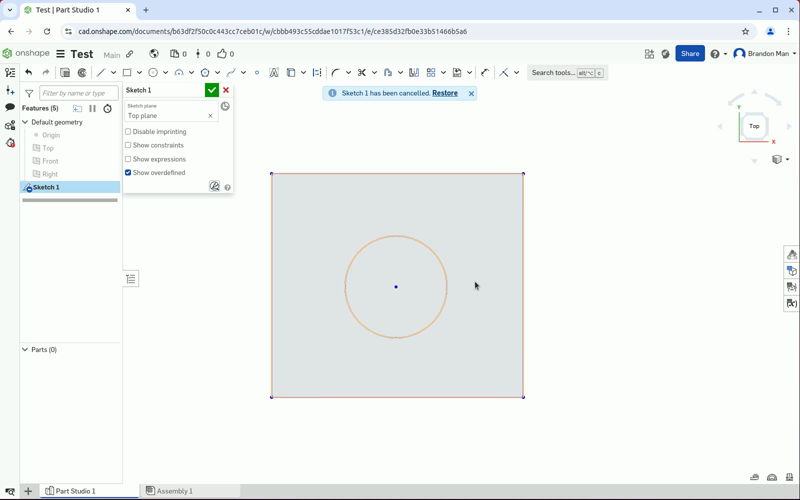
scroll(6)
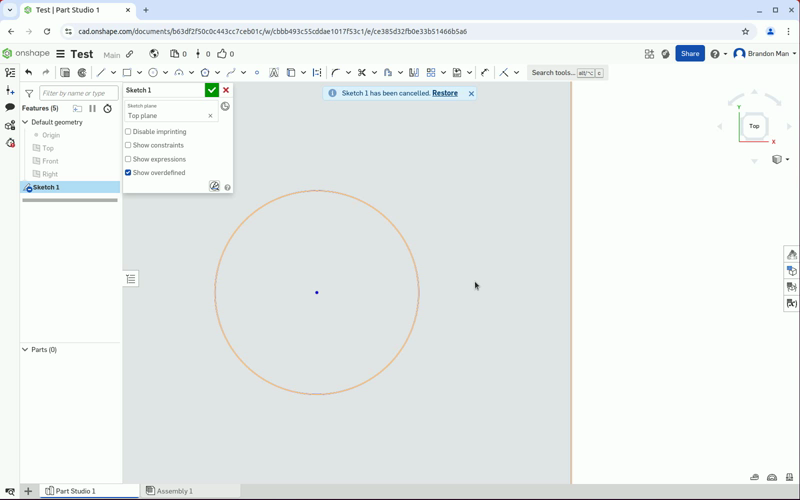
click(475, 281)
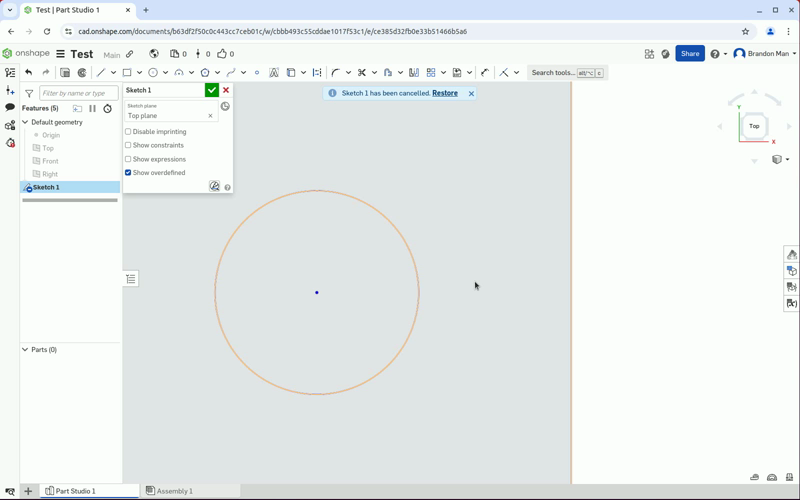
scroll(-6)
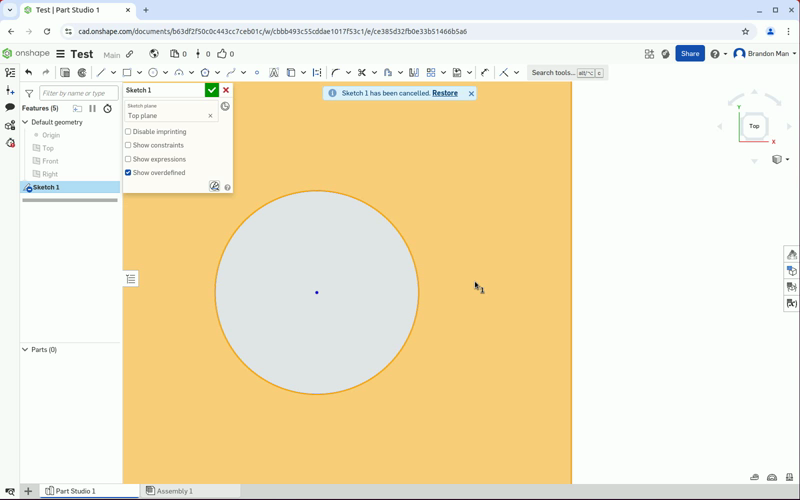
scroll(-6)
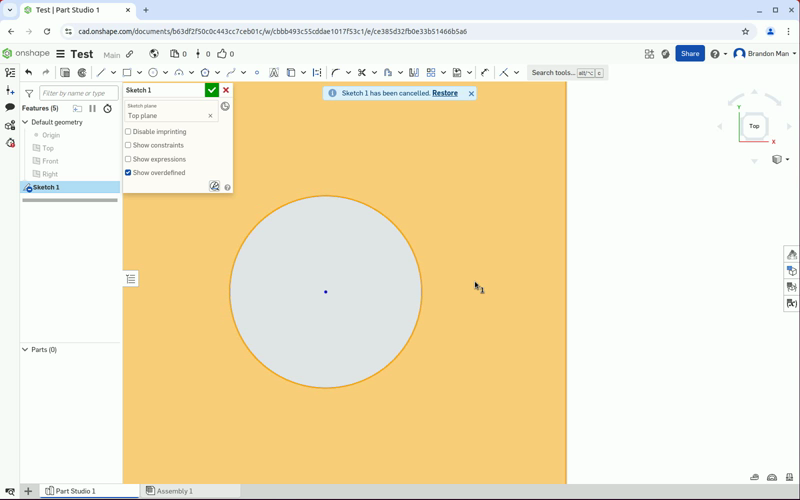
scroll(-6)
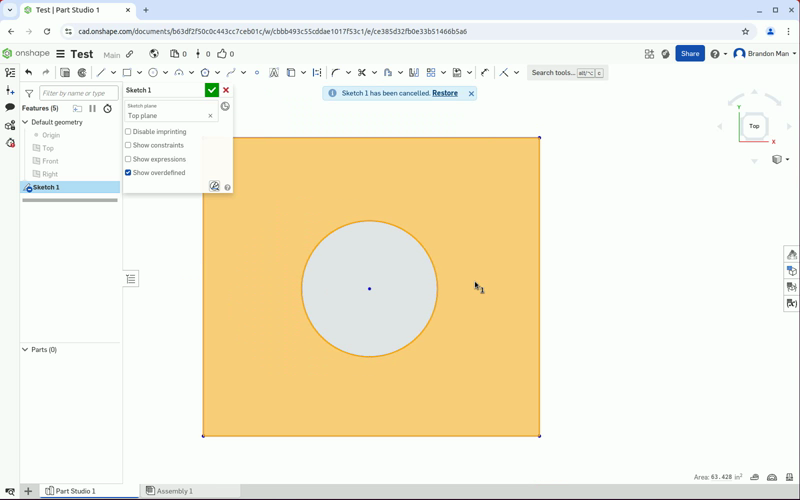
scroll(-6)
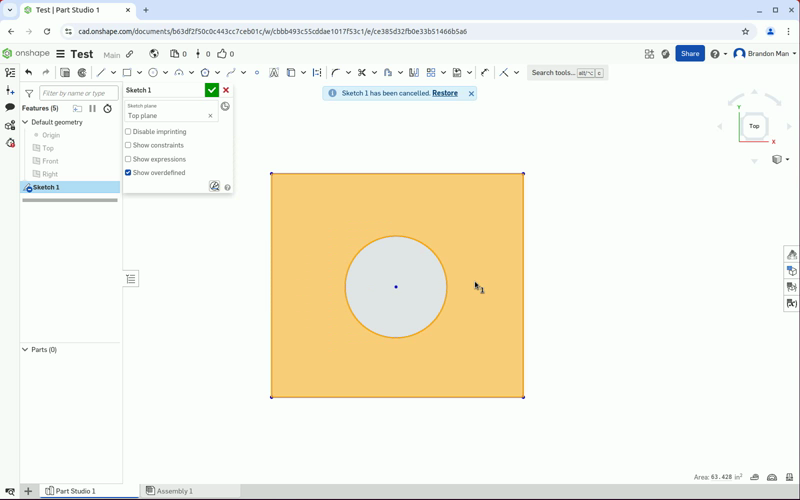
scroll(-6)
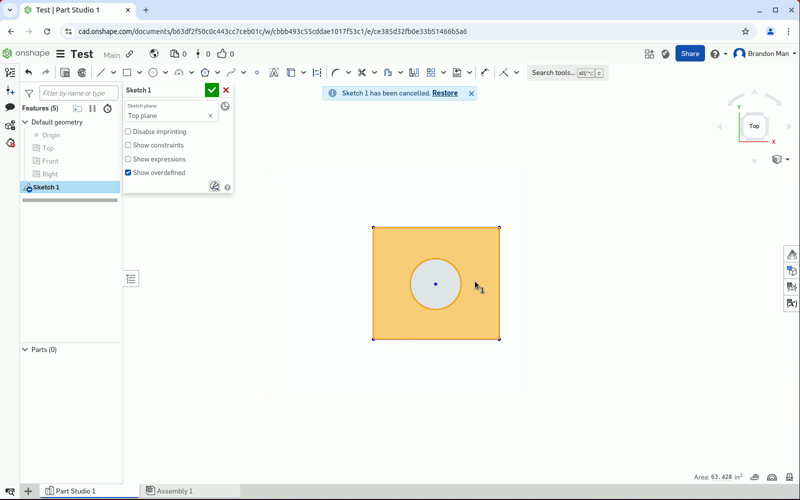
scroll(-6)
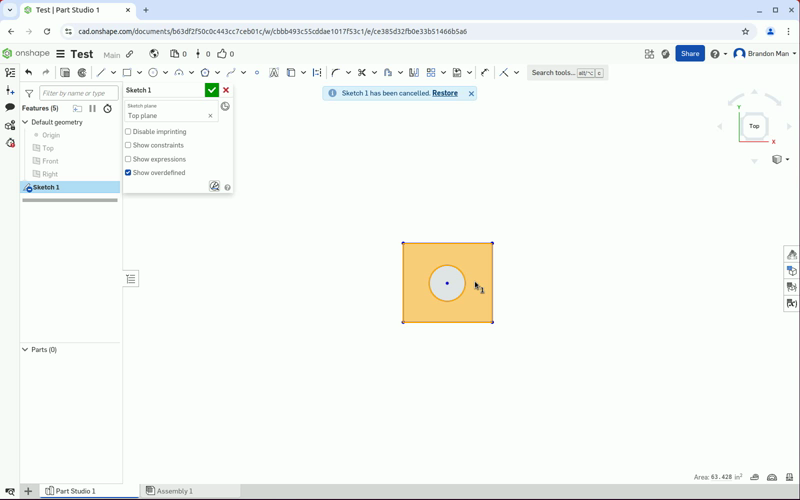
scroll(-6)
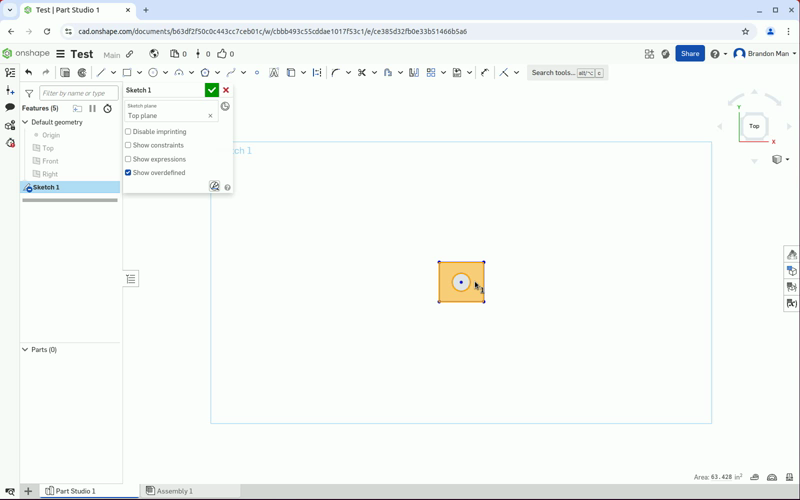
mouse_move(73, 352)
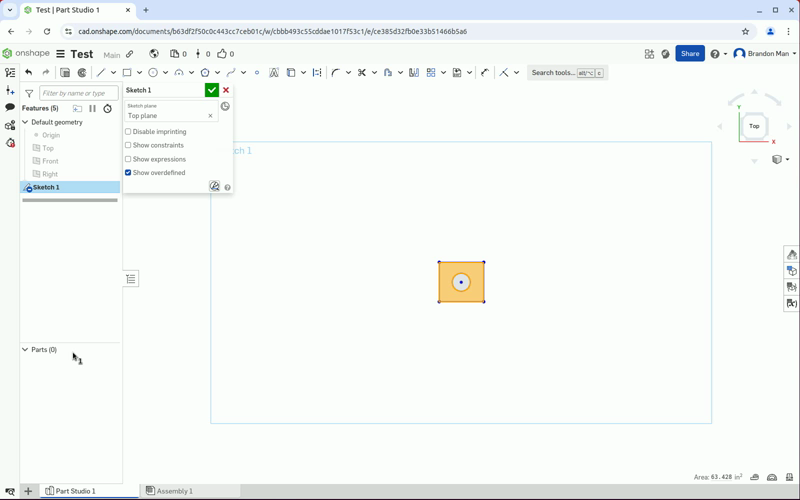
key(shift+y)
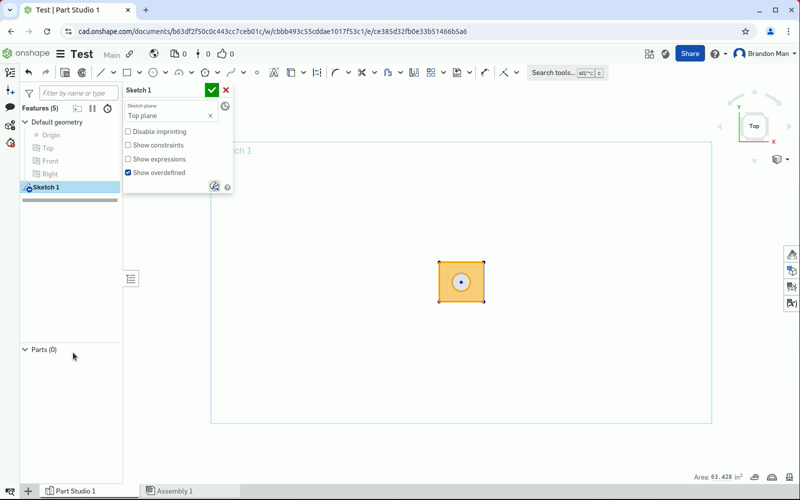
key(shift+e)
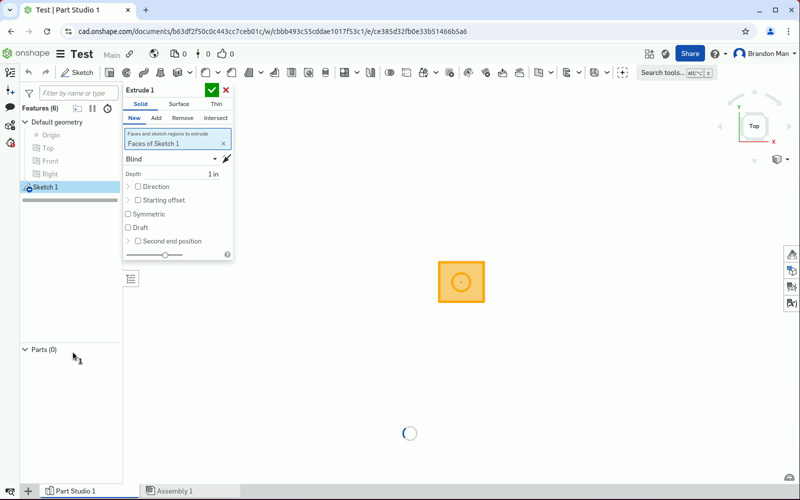
mouse_move(143, 106)
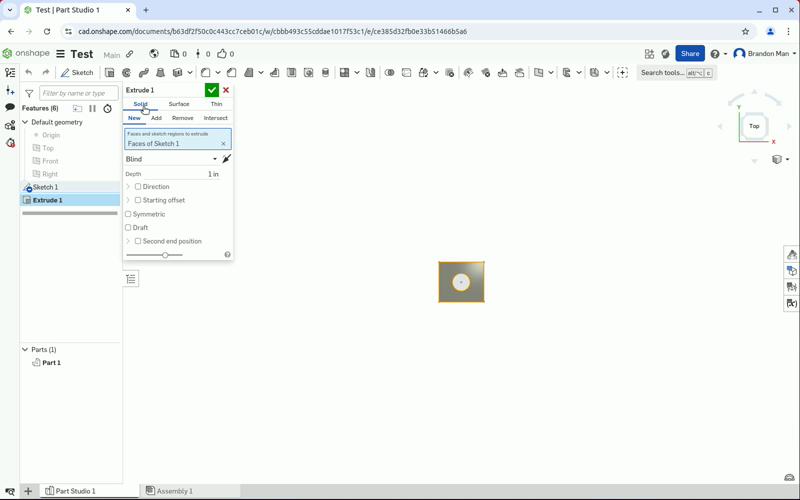
click(143, 106)
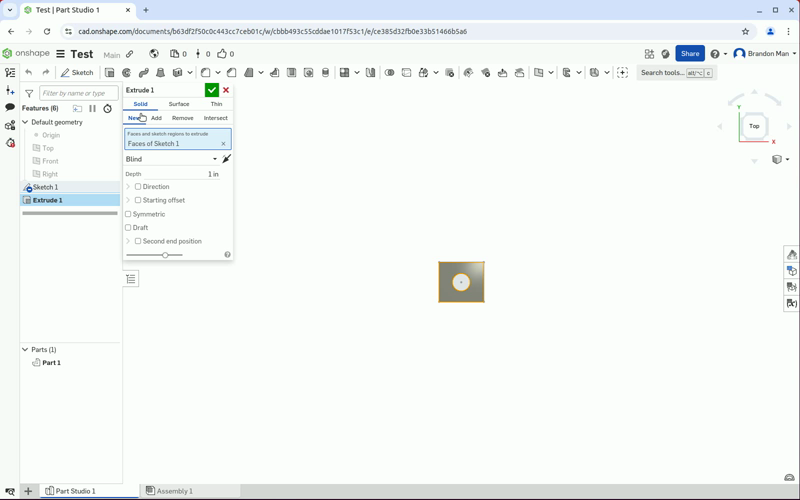
mouse_move(137, 120)
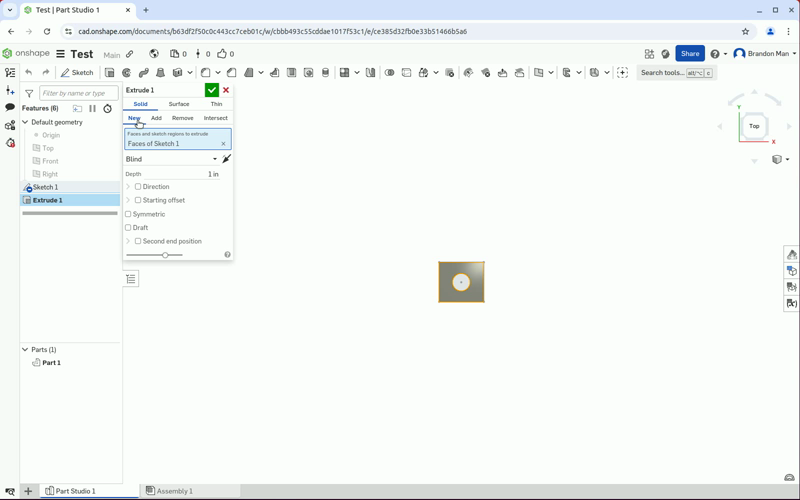
click(137, 120)
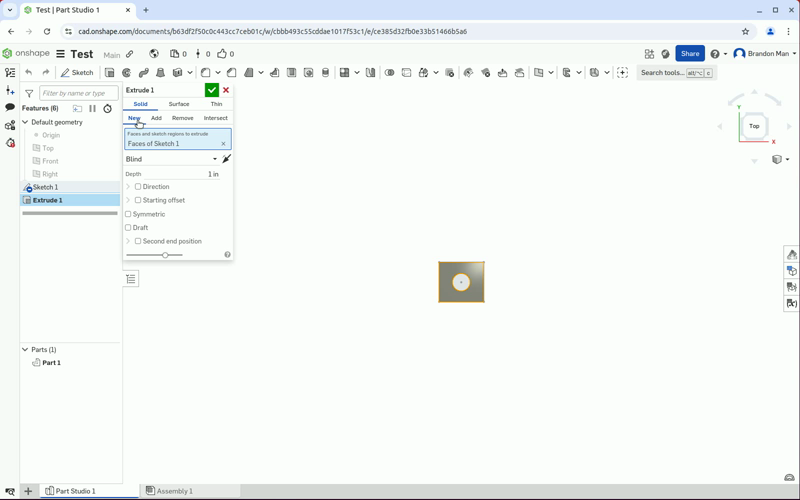
key(tab, 4)
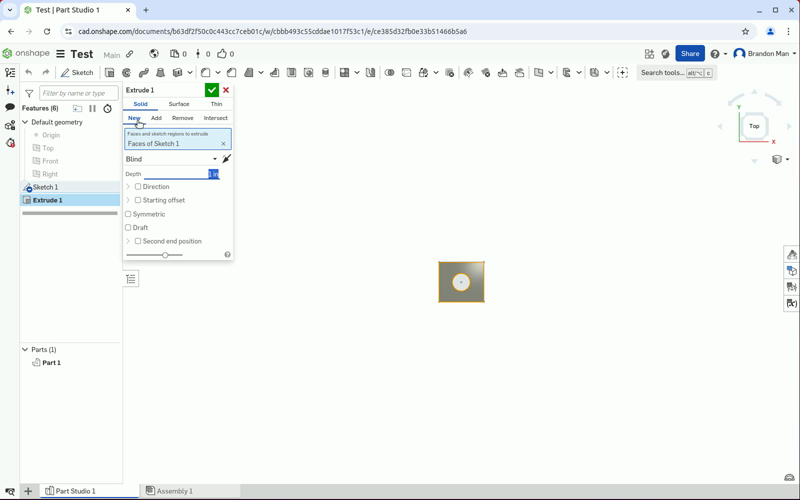
text(-22.145)
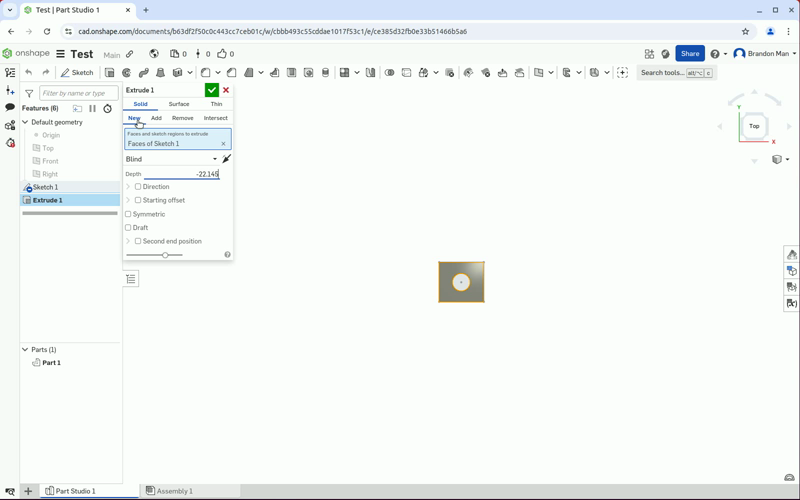
key(enter)
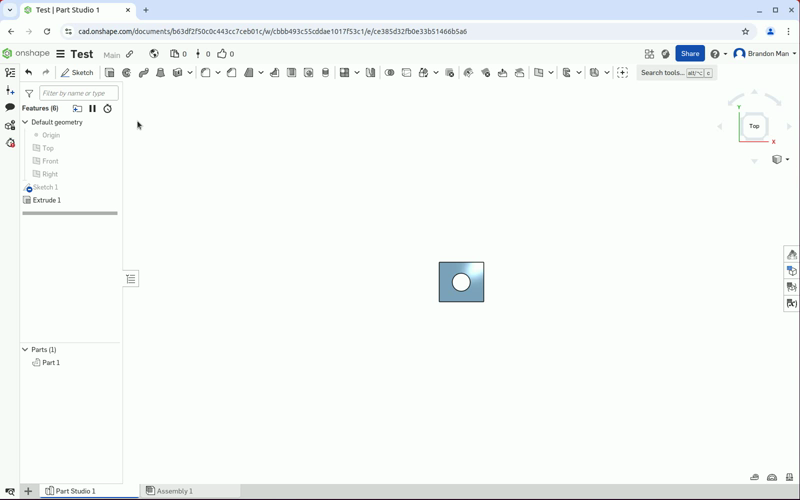
key(shift+h)
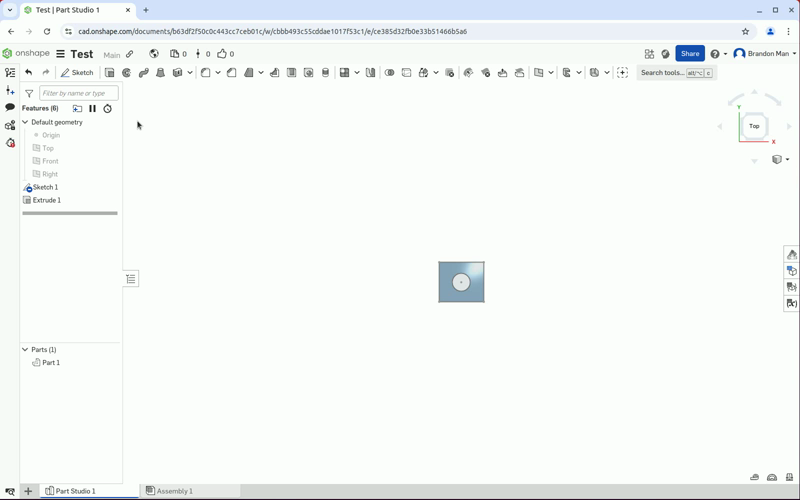
key(shift+h)
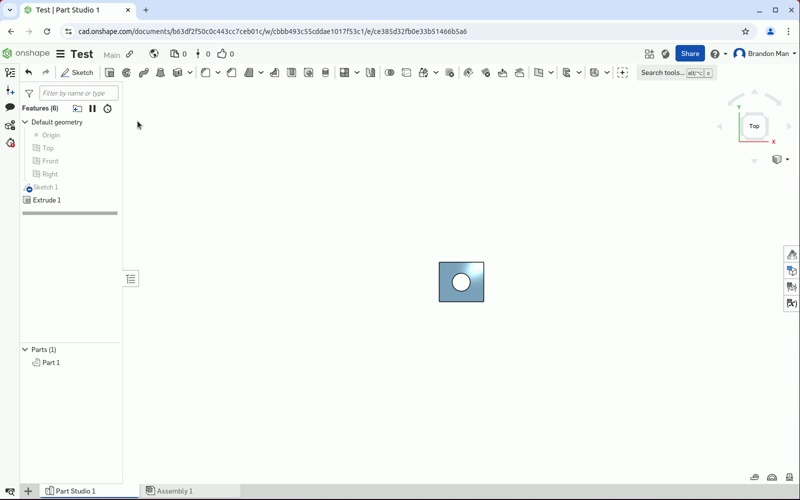
mouse_move(73, 189)
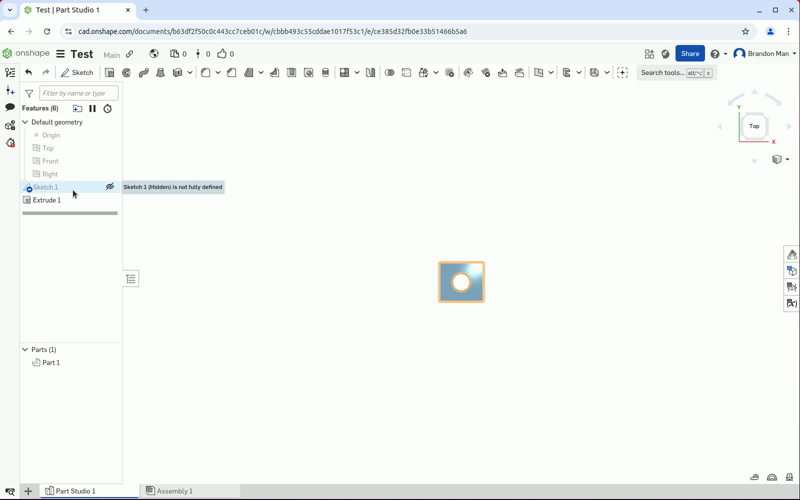
click(73, 189)
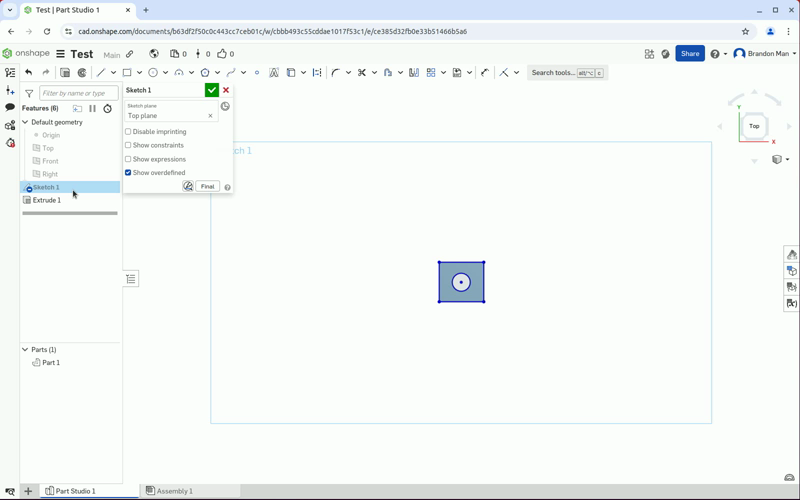
mouse_move(229, 92)
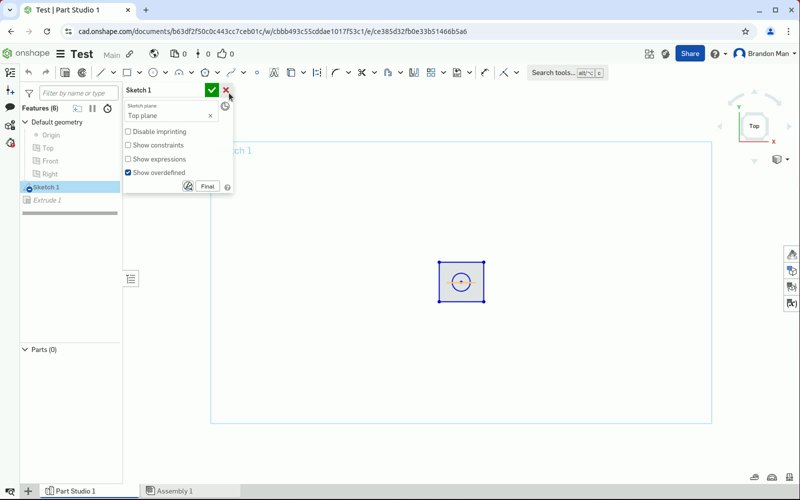
click(229, 92)
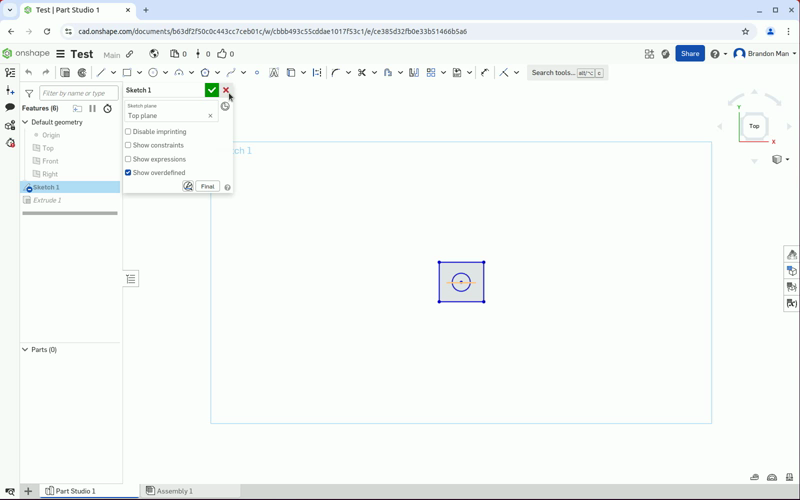
key(shift+s)
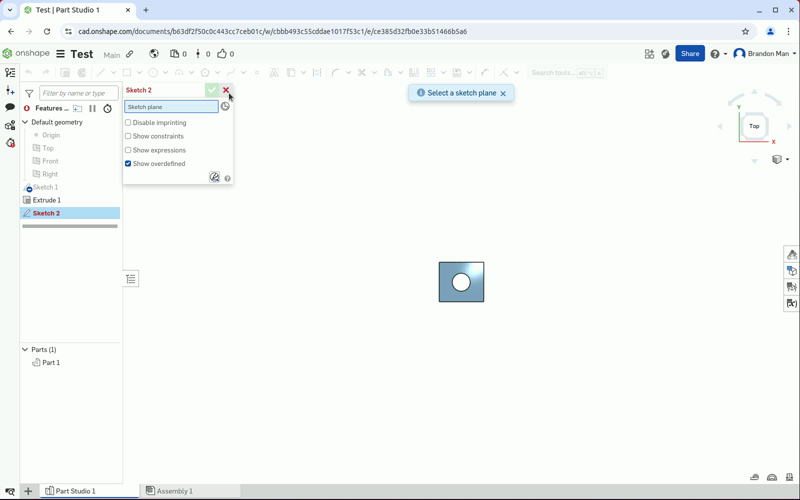
mouse_move(73, 150)
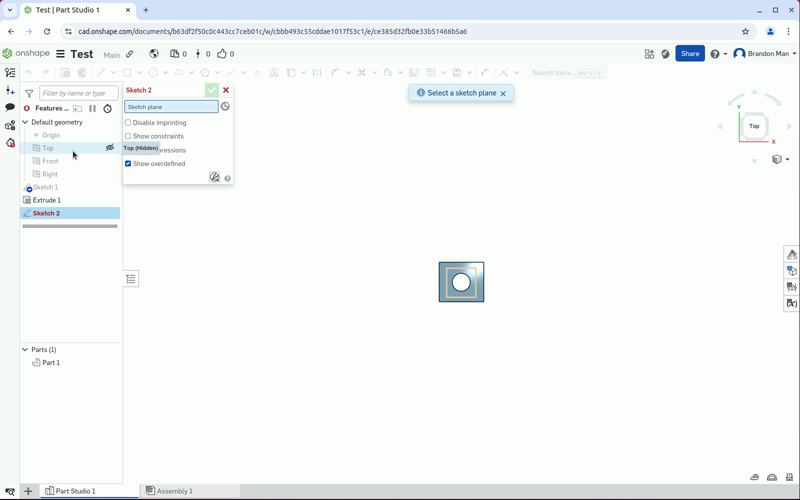
click(73, 150)
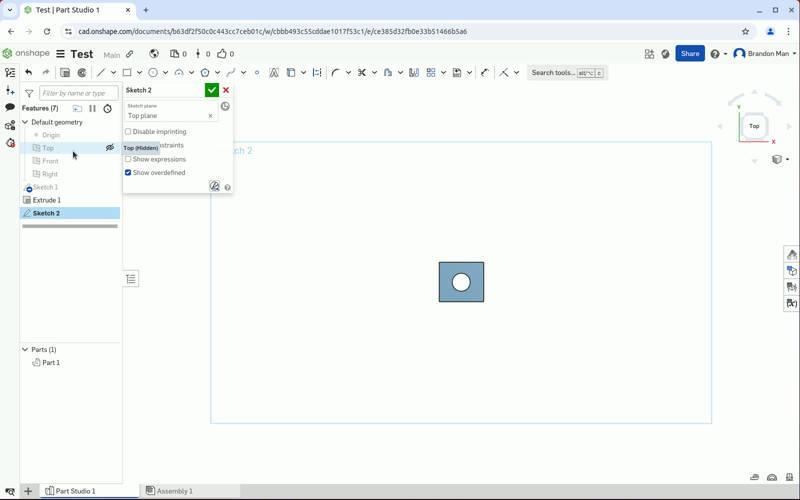
mouse_move(73, 352)
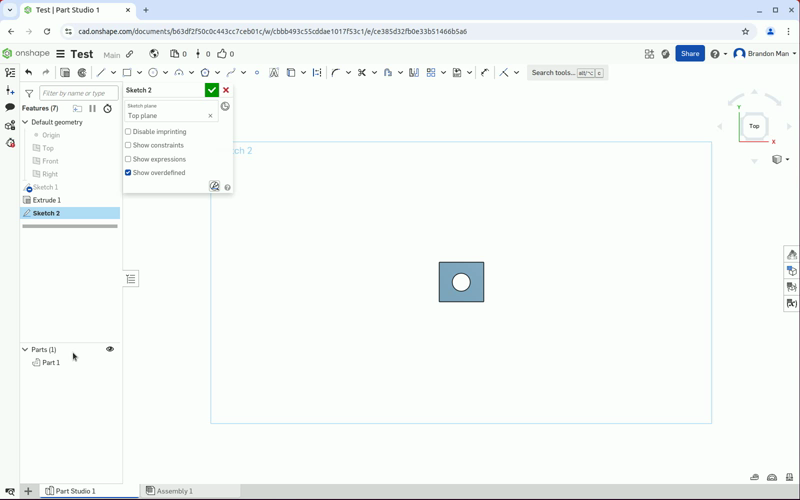
key(y)
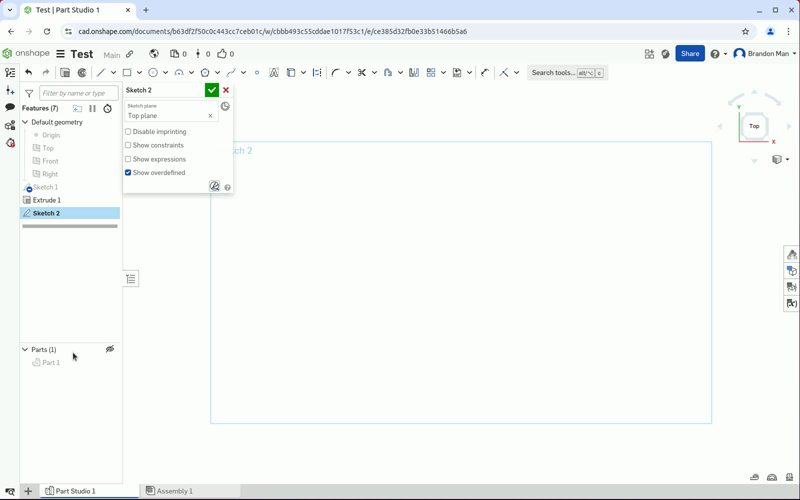
key(l)
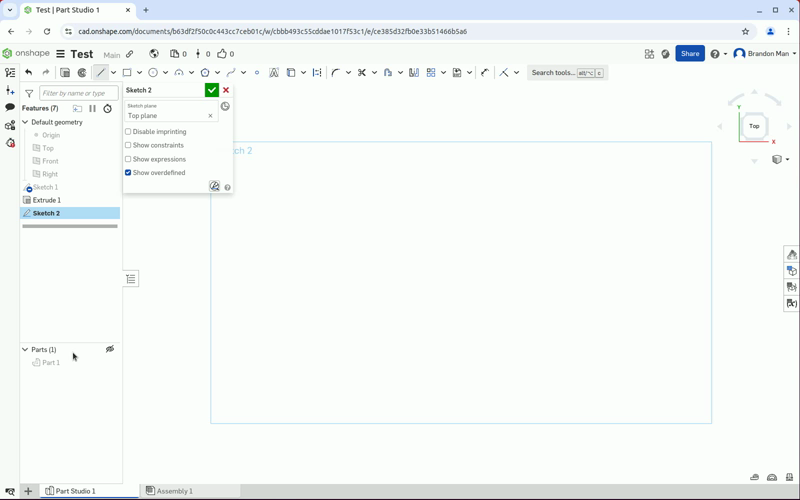
key_down(shift)
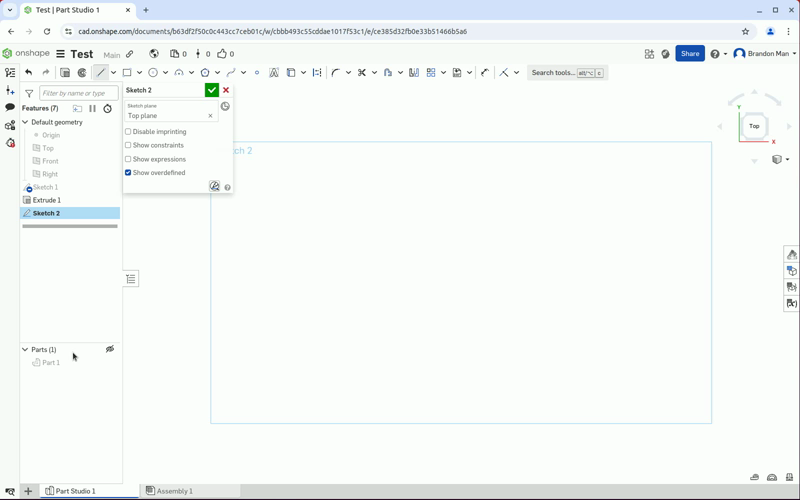
mouse_move(425, 314)
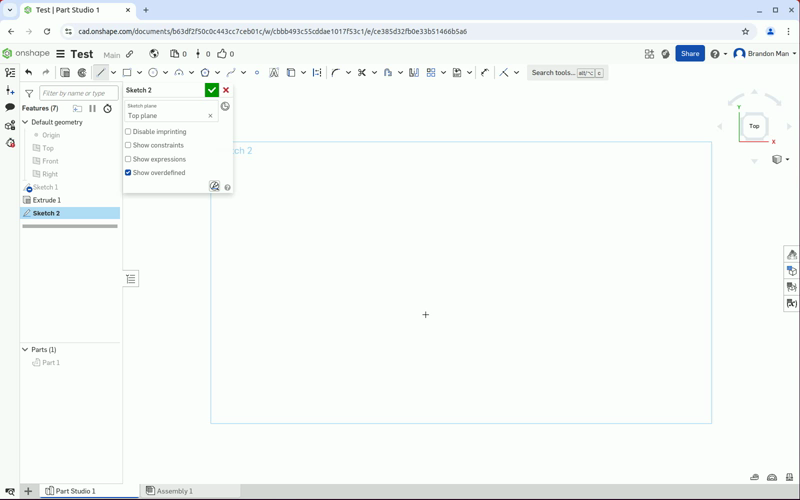
click(425, 314)
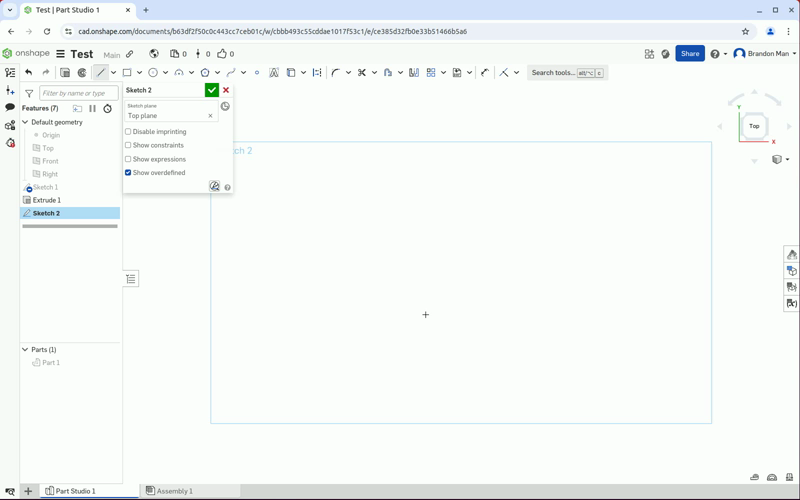
key_up(shift)
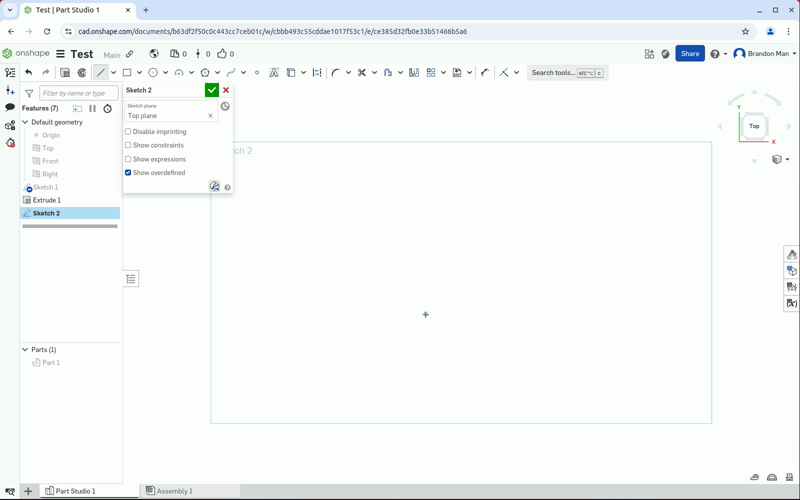
key_down(shift)
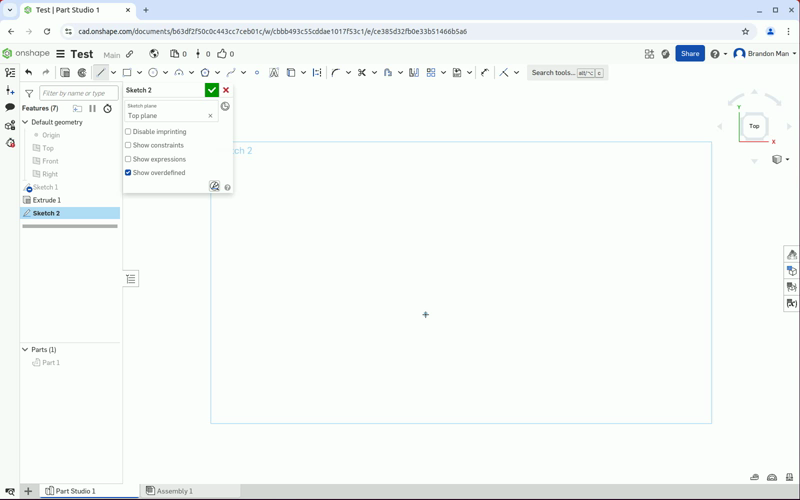
mouse_move(495, 314)
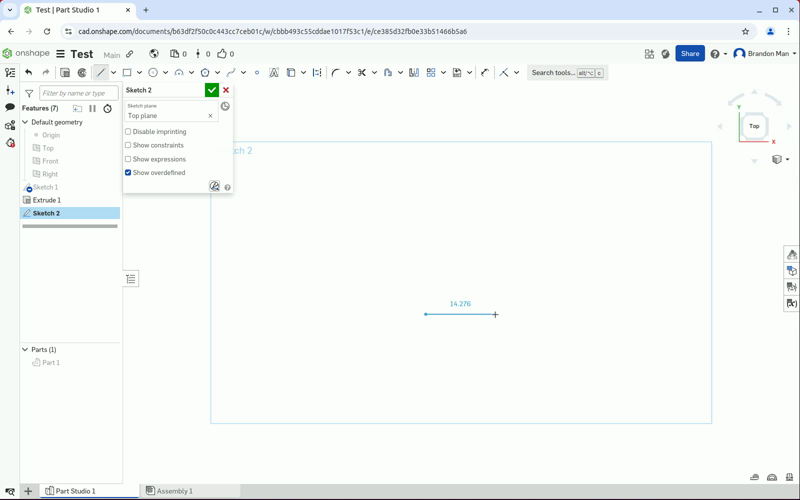
click(495, 314)
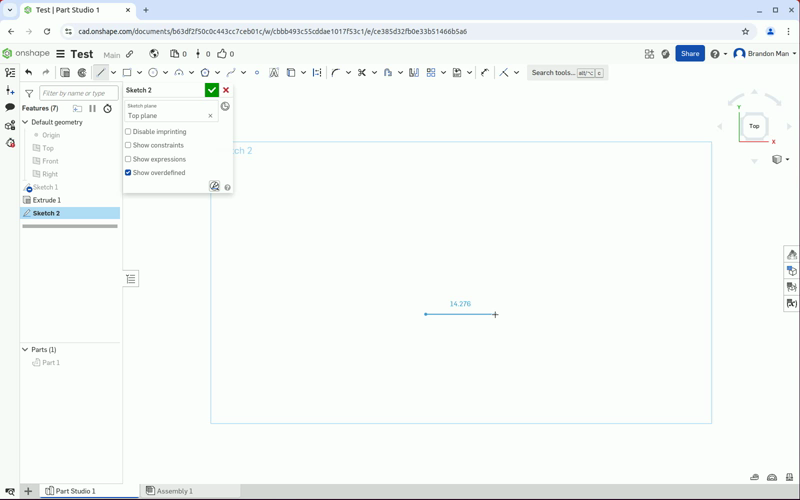
key_up(shift)
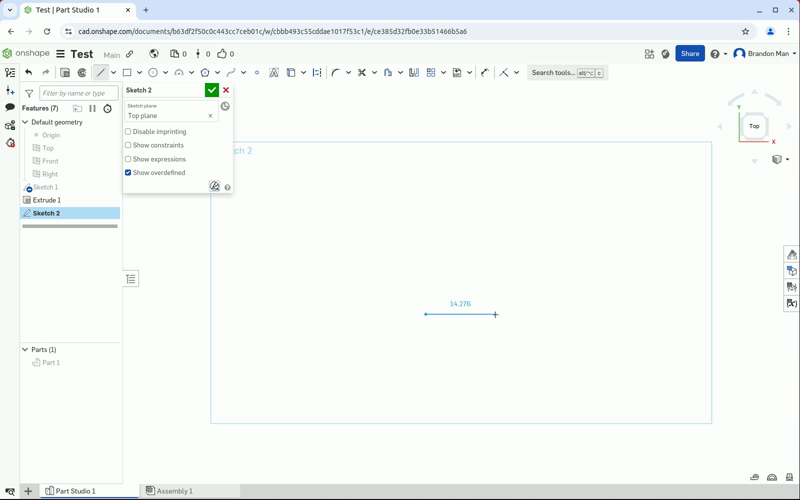
key_down(shift)
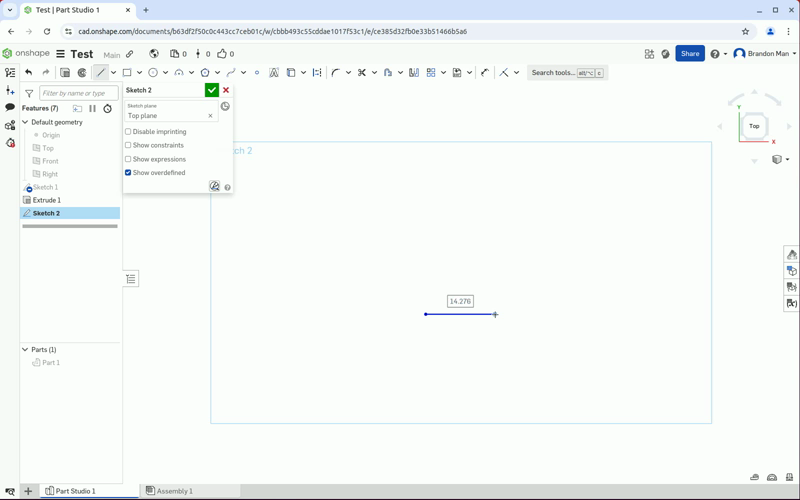
mouse_move(495, 252)
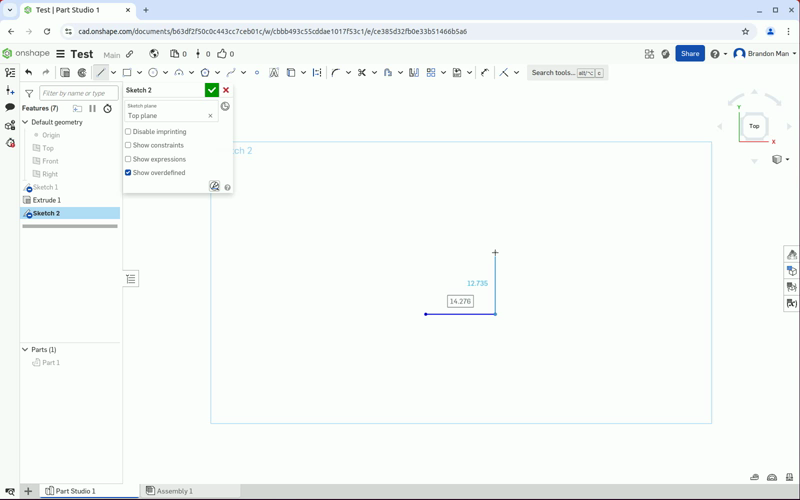
click(495, 252)
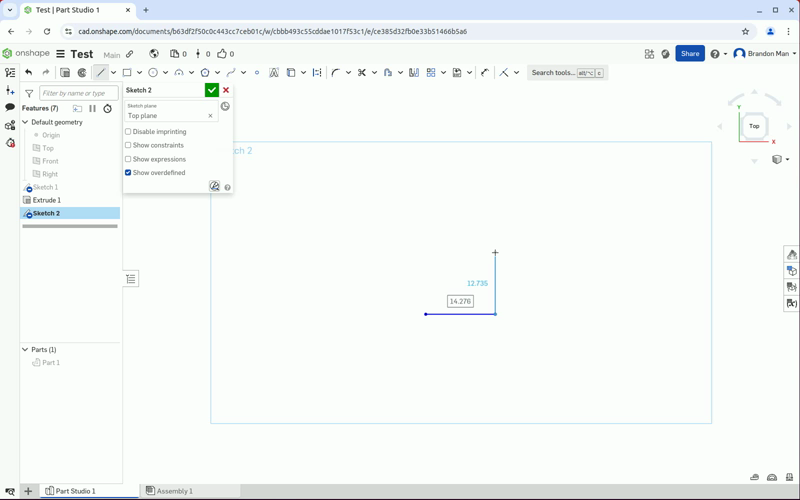
key_up(shift)
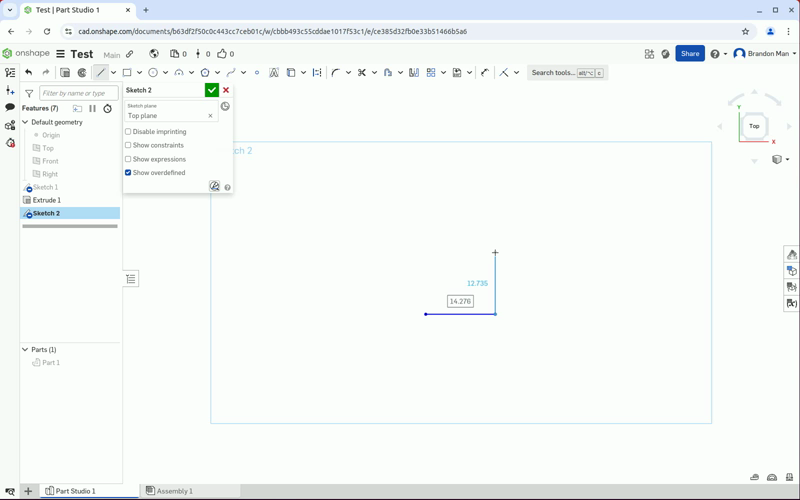
key_down(shift)
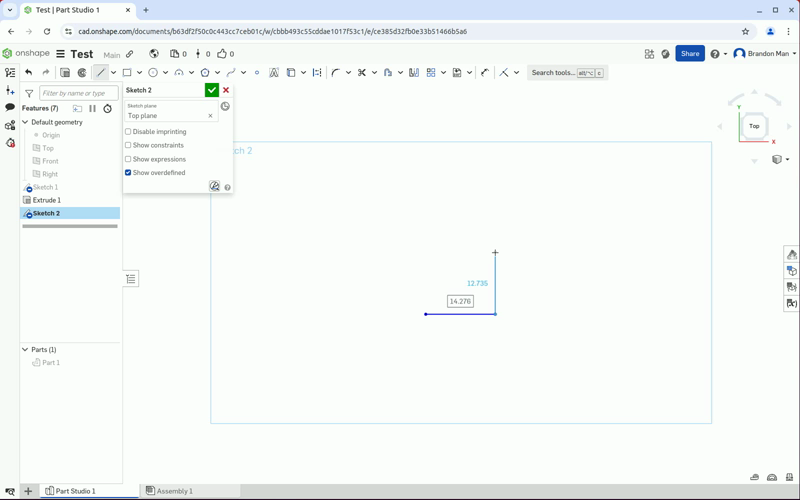
mouse_move(425, 252)
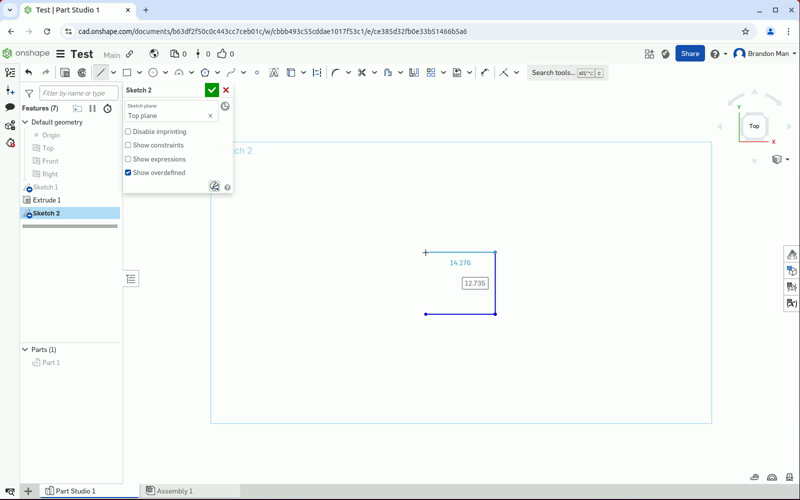
click(425, 252)
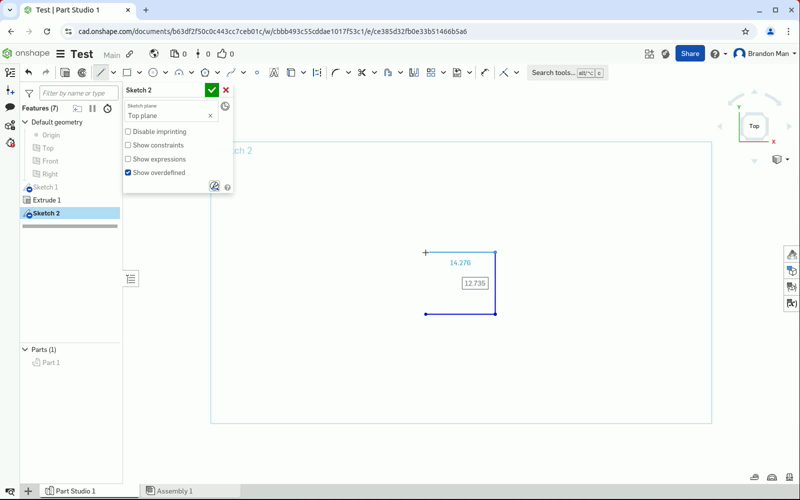
key_up(shift)
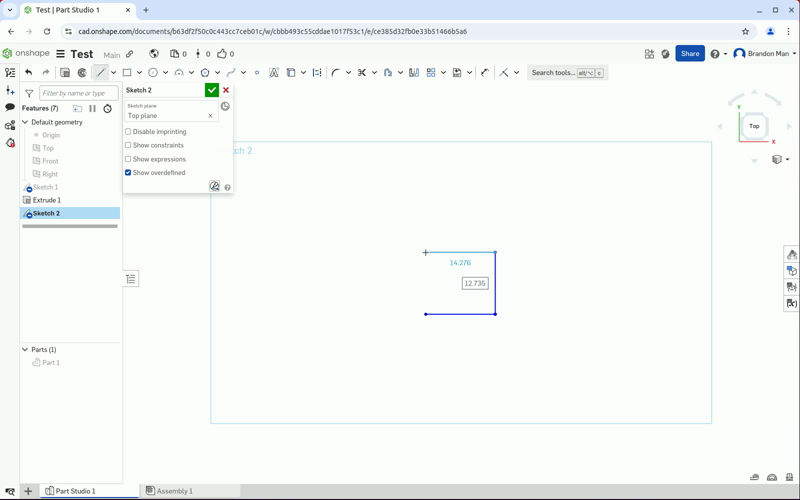
key_down(shift)
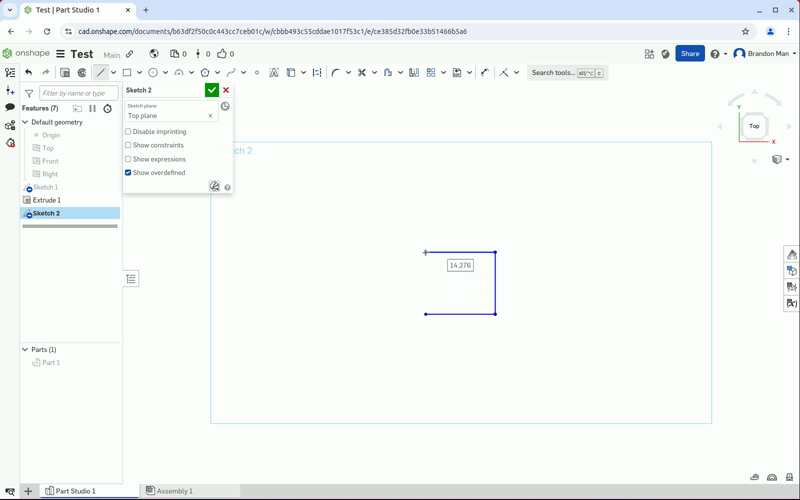
mouse_move(425, 314)
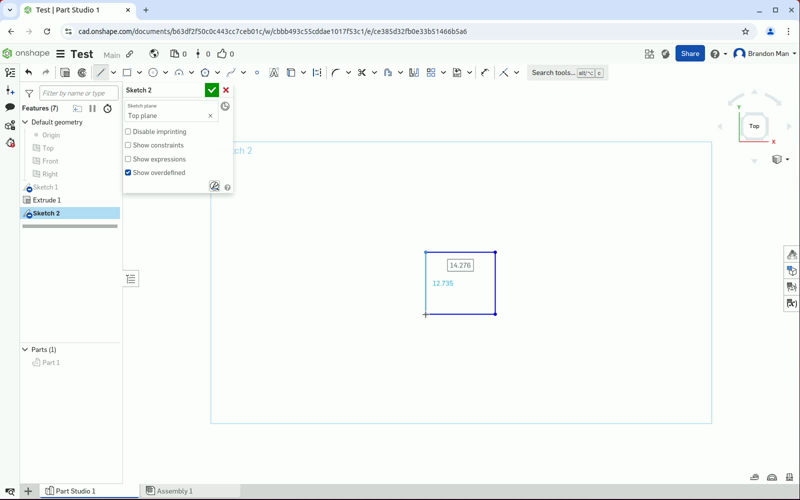
key_up(shift)
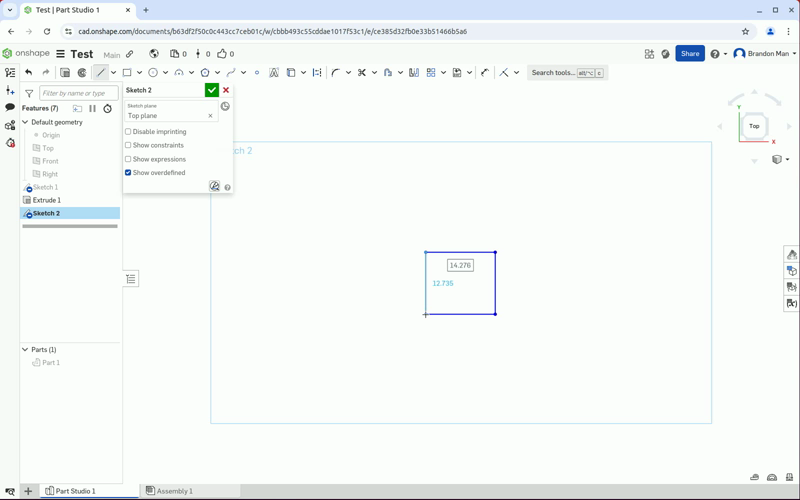
click(425, 314)
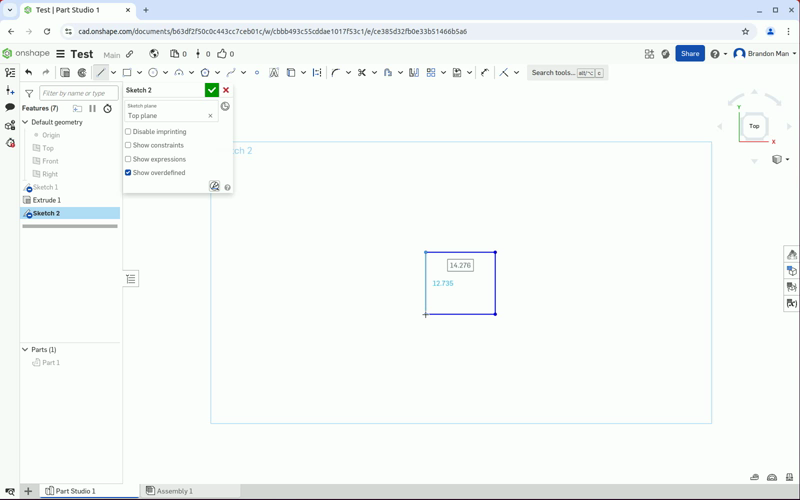
key(esc)
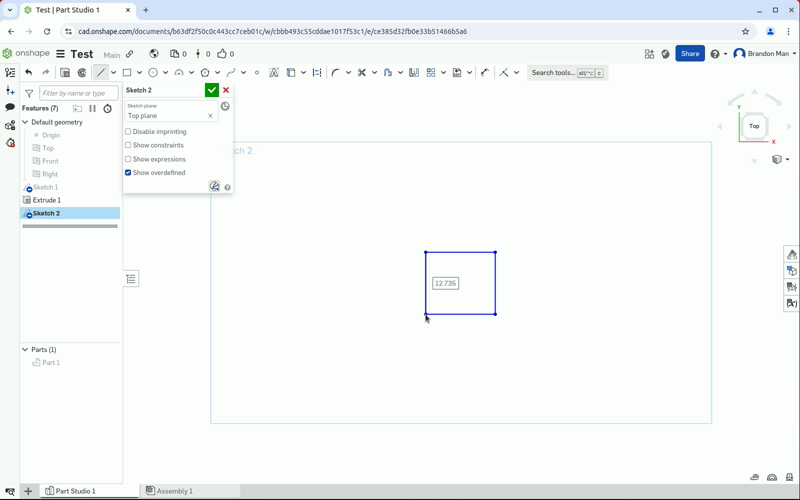
mouse_move(490, 299)
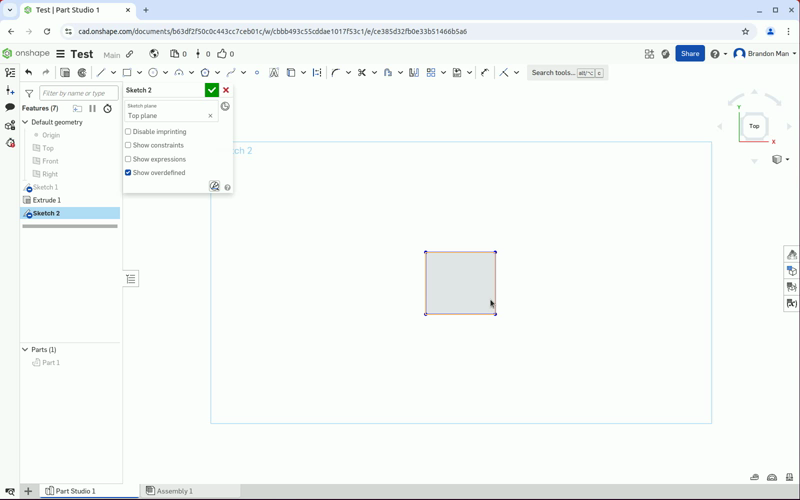
click(490, 299)
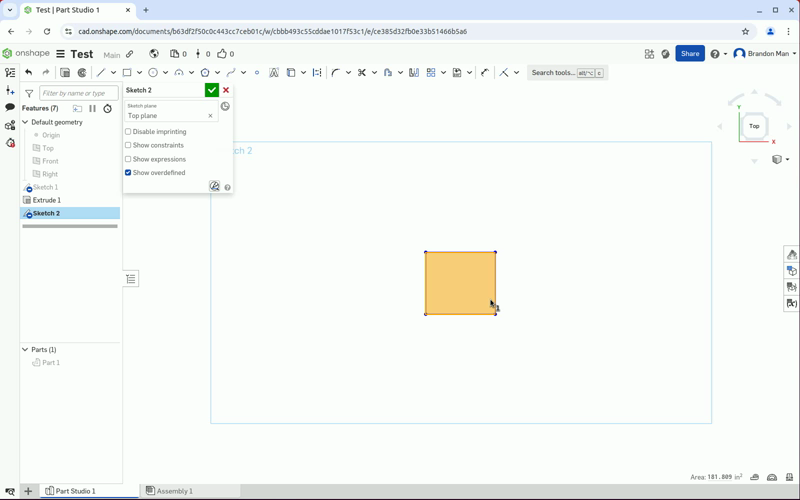
mouse_move(73, 352)
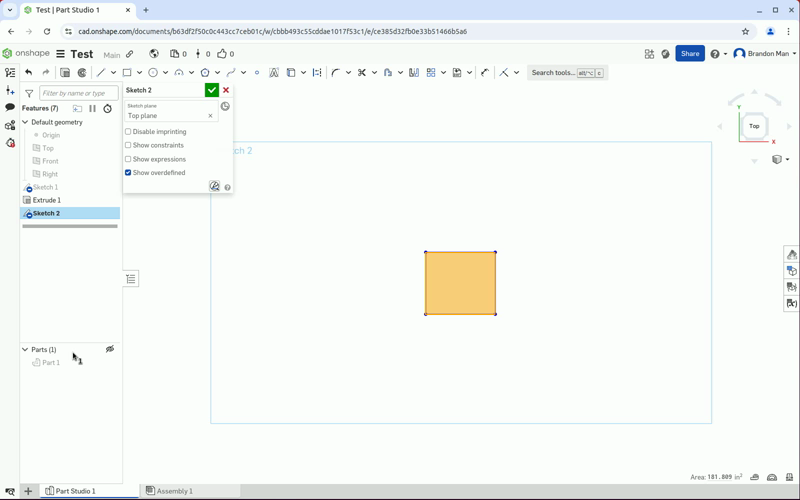
key(shift+y)
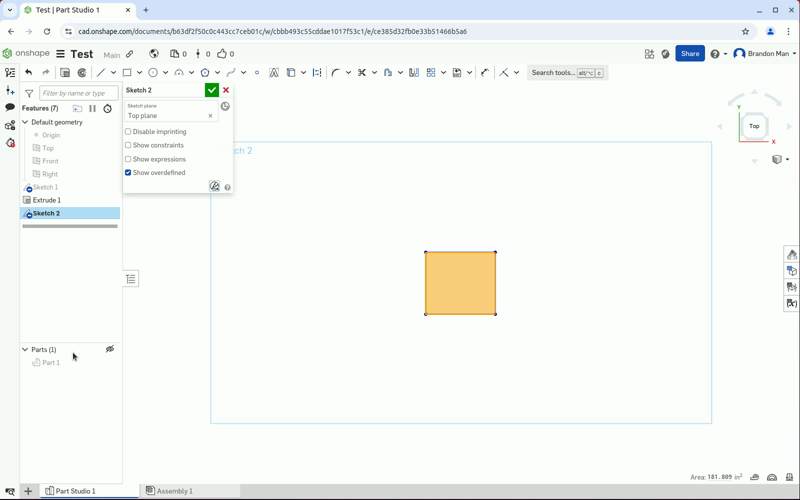
key(shift+e)
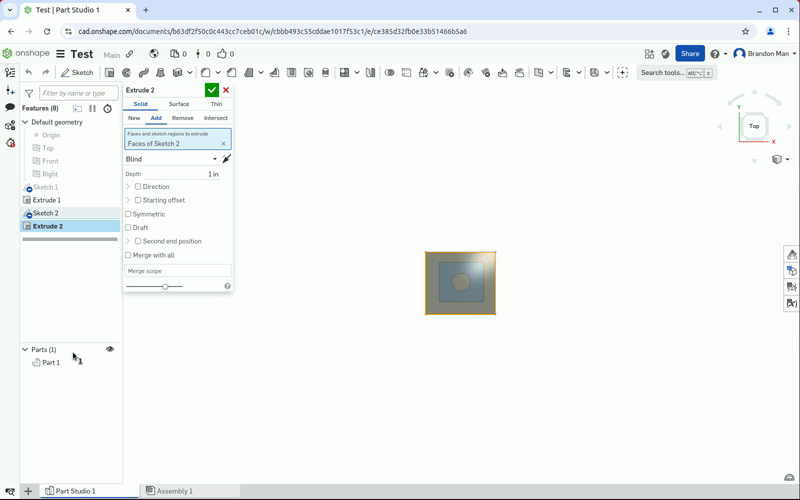
mouse_move(143, 106)
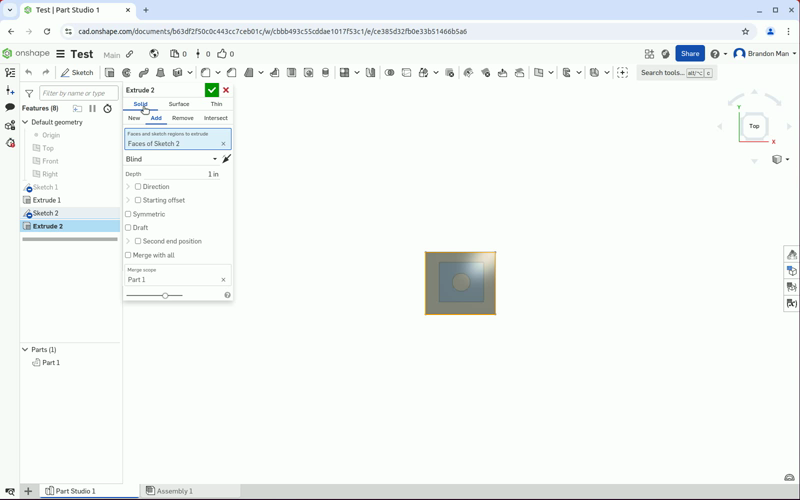
click(143, 106)
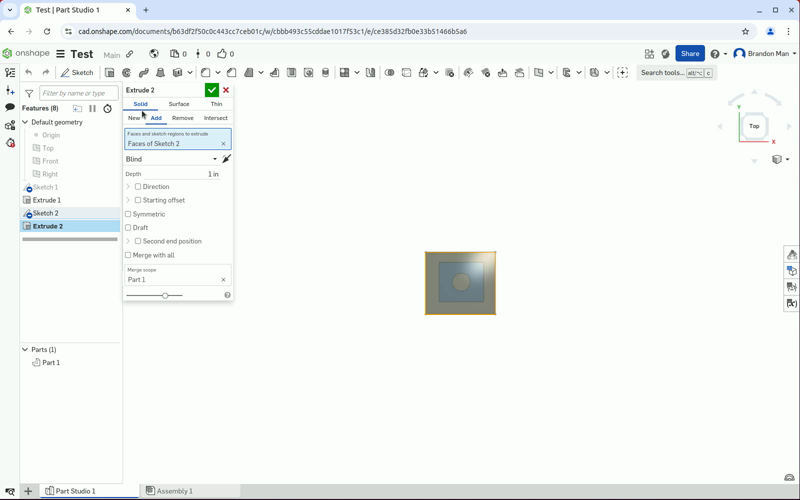
mouse_move(137, 120)
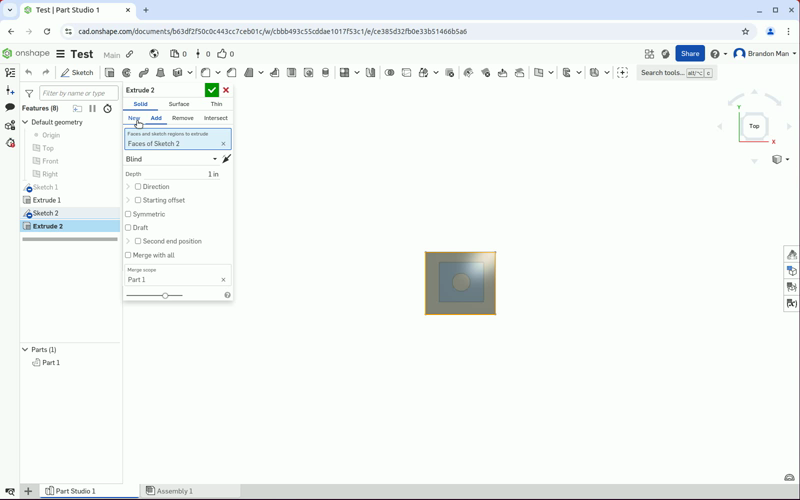
click(137, 120)
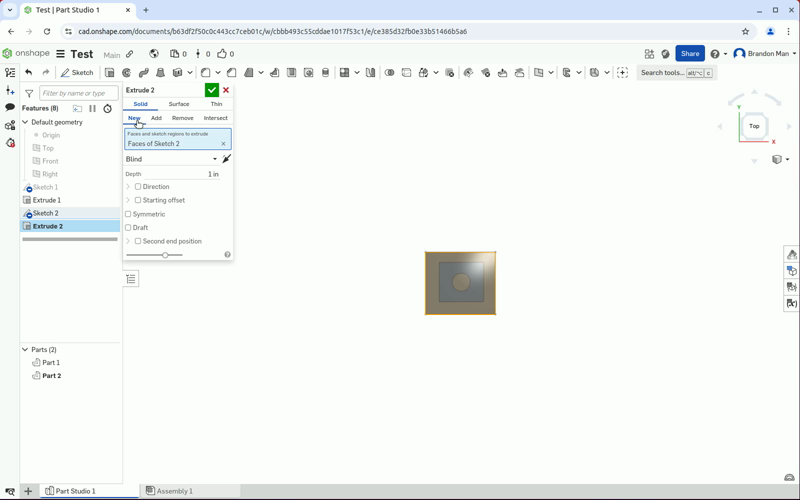
key(tab, 4)
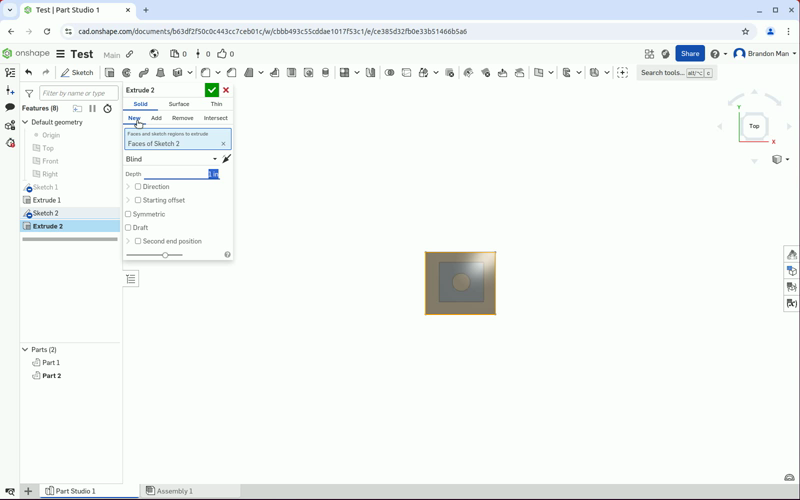
text(-3.611)
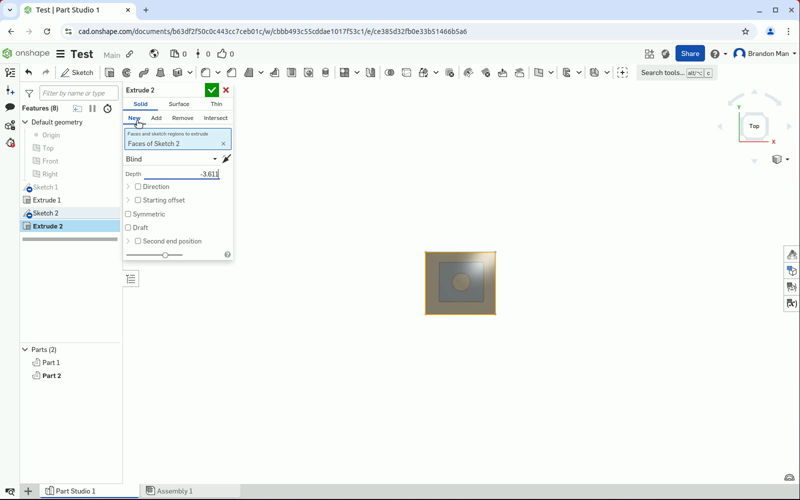
key(enter)
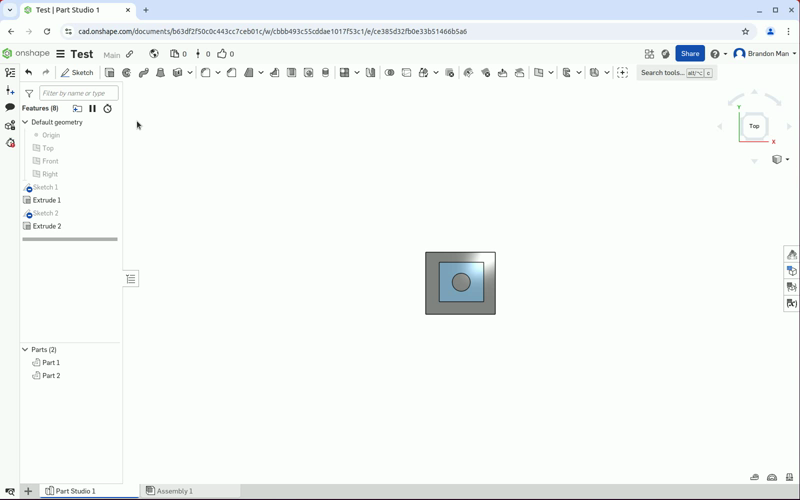
key(shift+h)
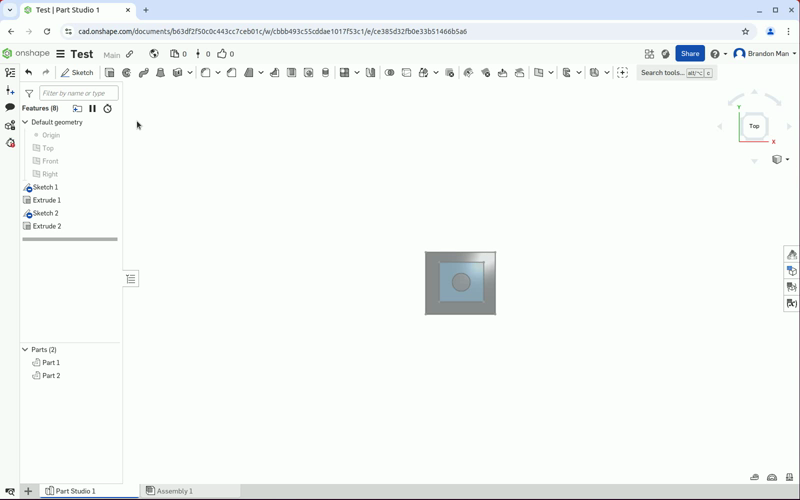
key(shift+h)
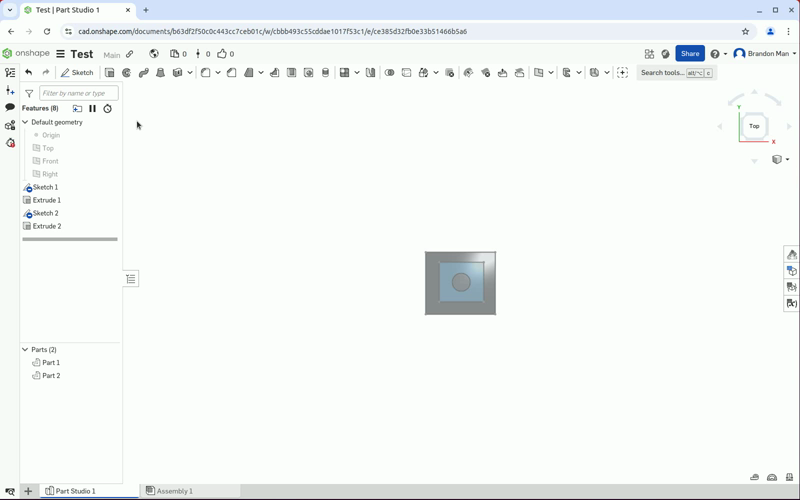
key(shift+7)
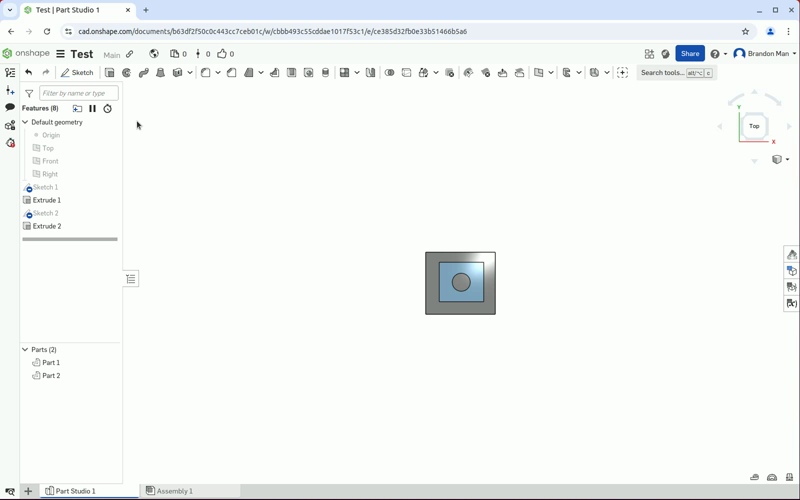
key(up, 3)
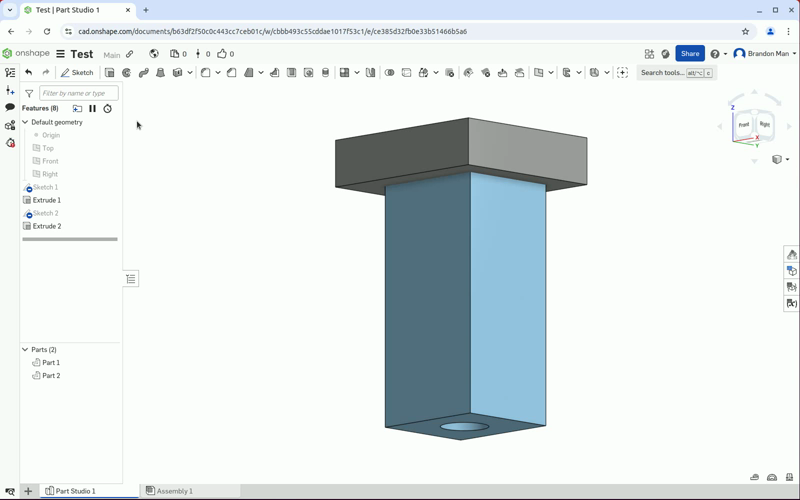
key(left, 3)
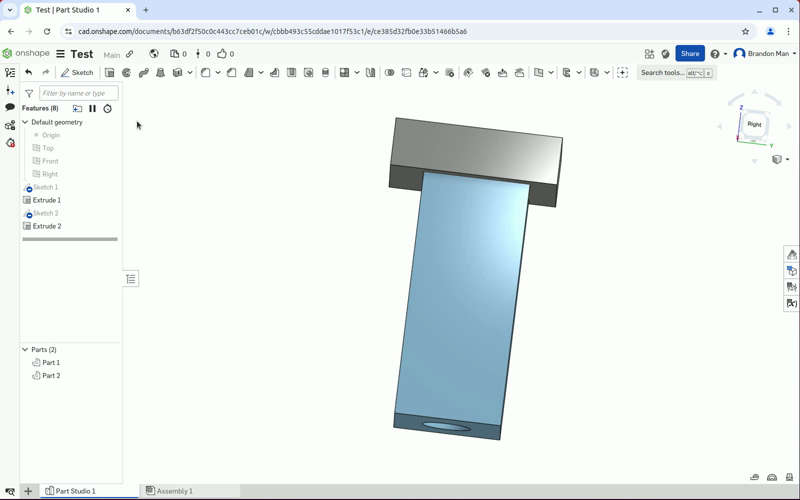
key(right, 3)
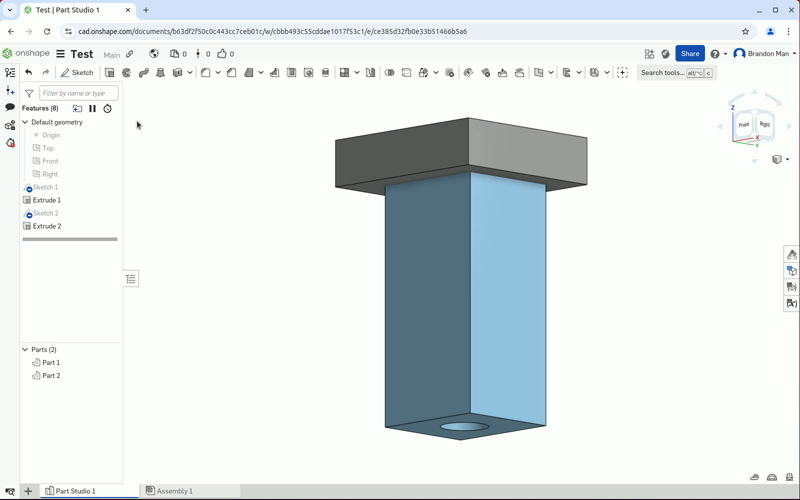
key(down, 3)
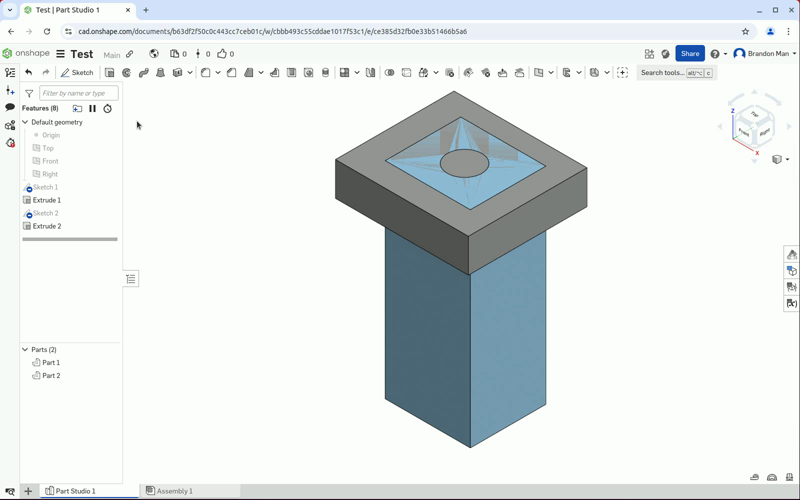
mouse_move(73, 189)
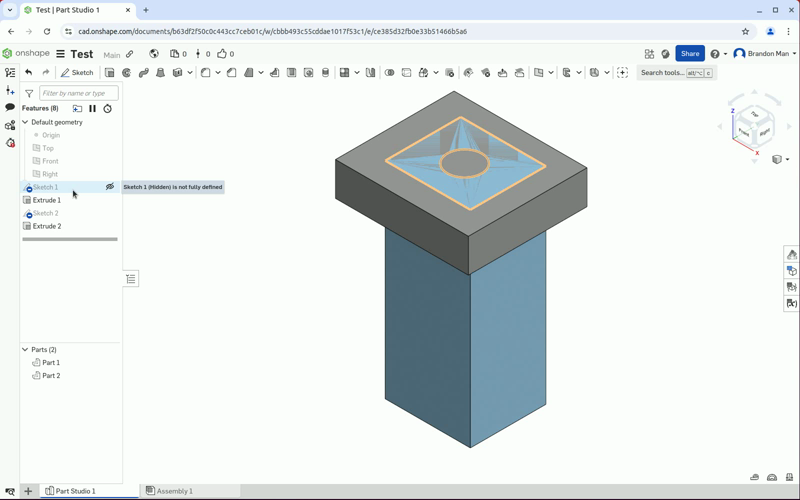
click(73, 189)